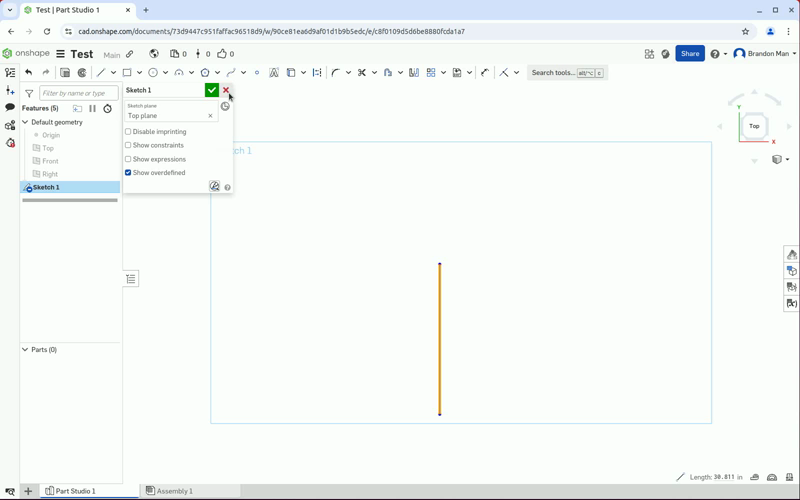
key(shift+h)
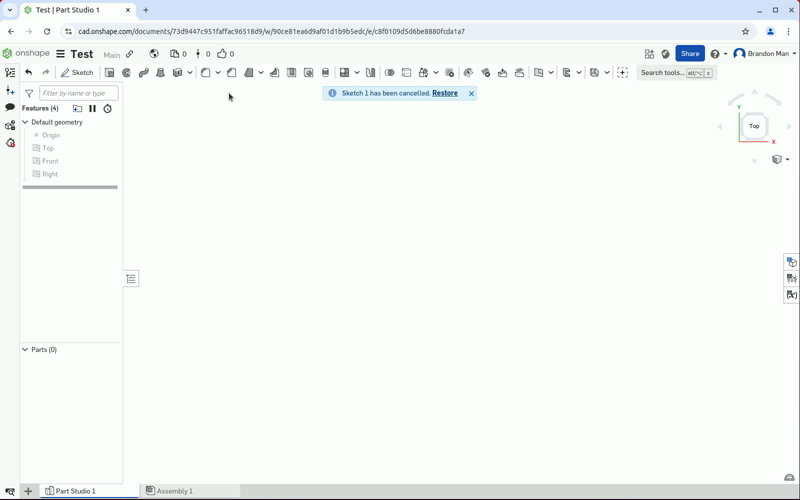
mouse_move(73, 352)
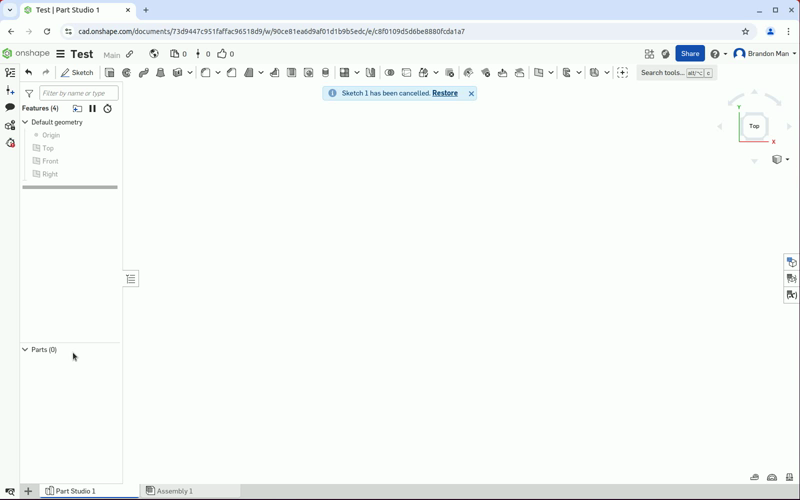
key(y)
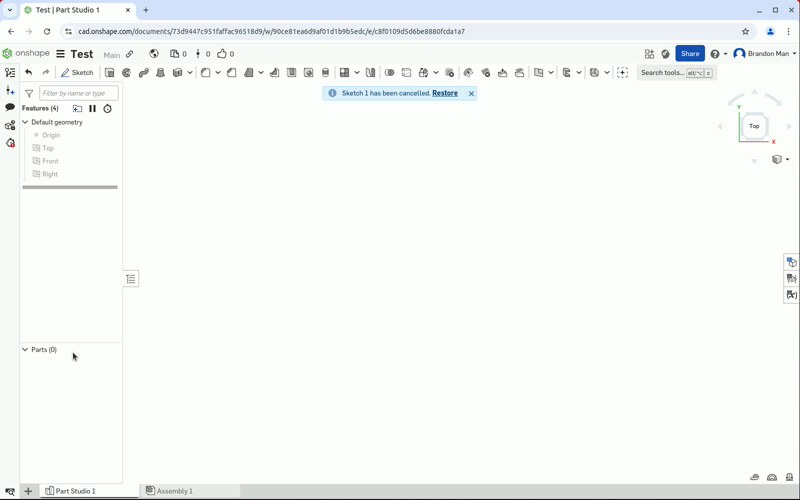
key(shift+p)
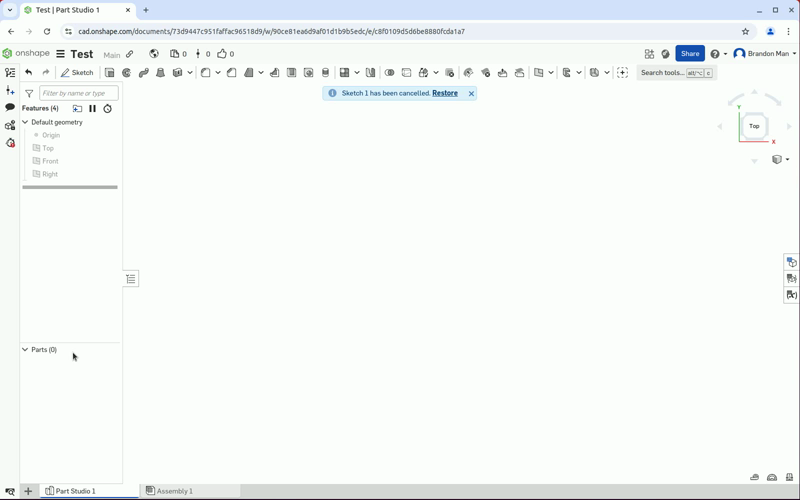
key(space)
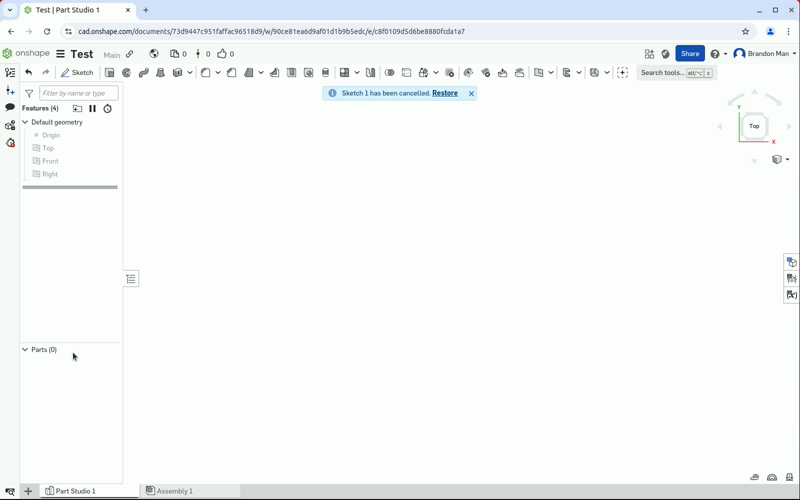
key_down(shift)
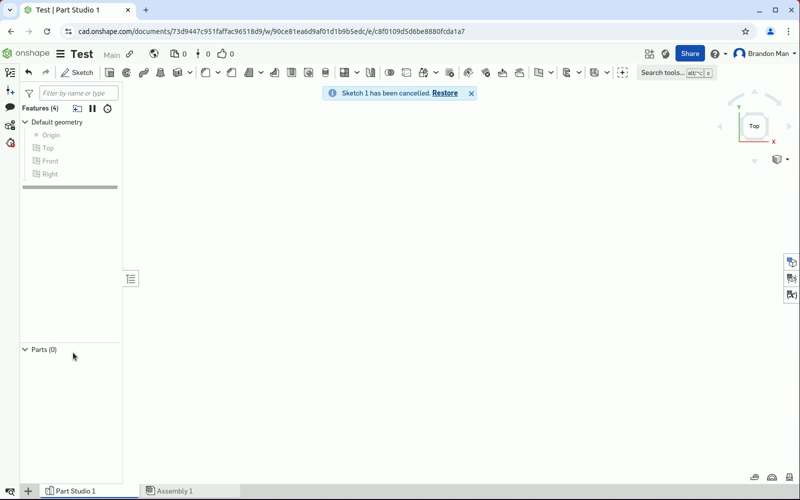
key(up)
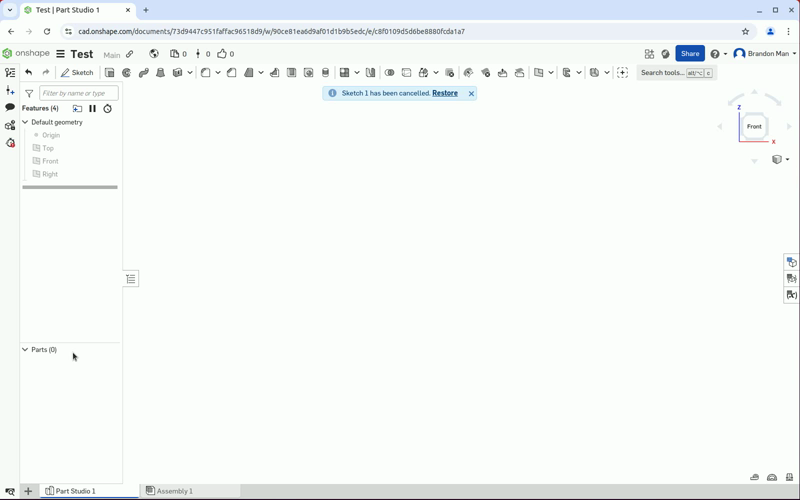
key_up(shift)
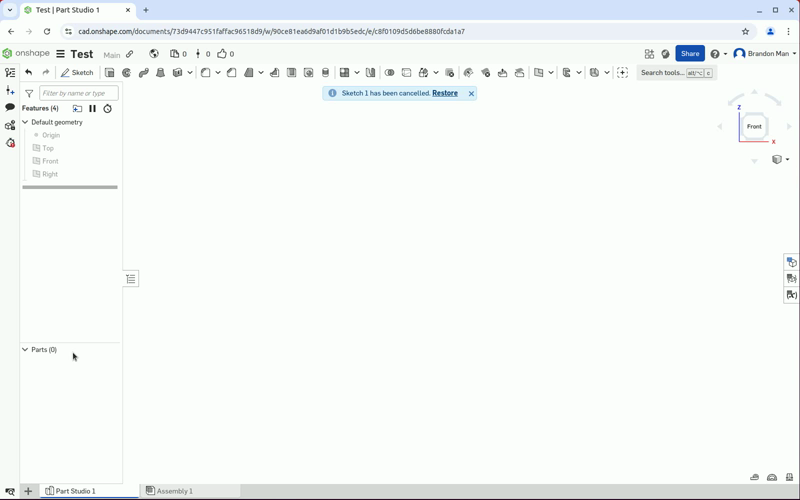
mouse_move(73, 352)
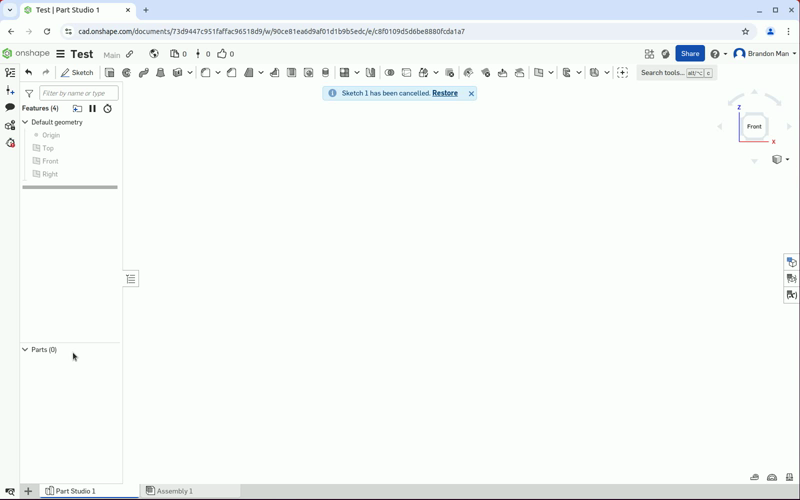
key(shift+y)
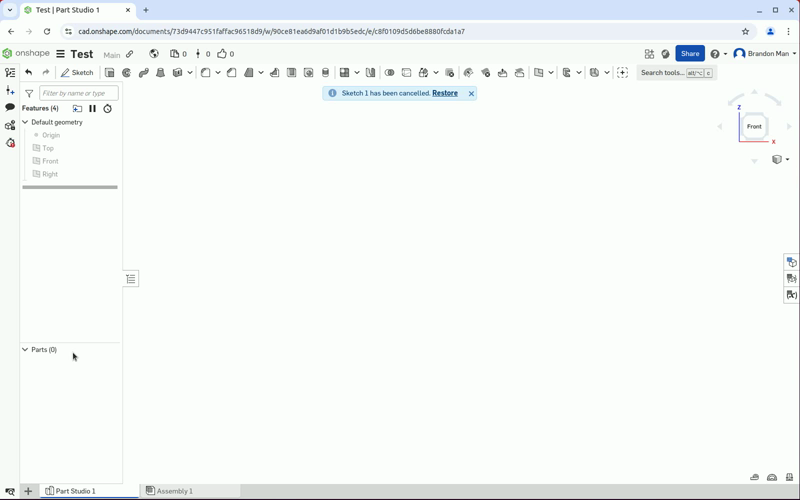
key(shift+s)
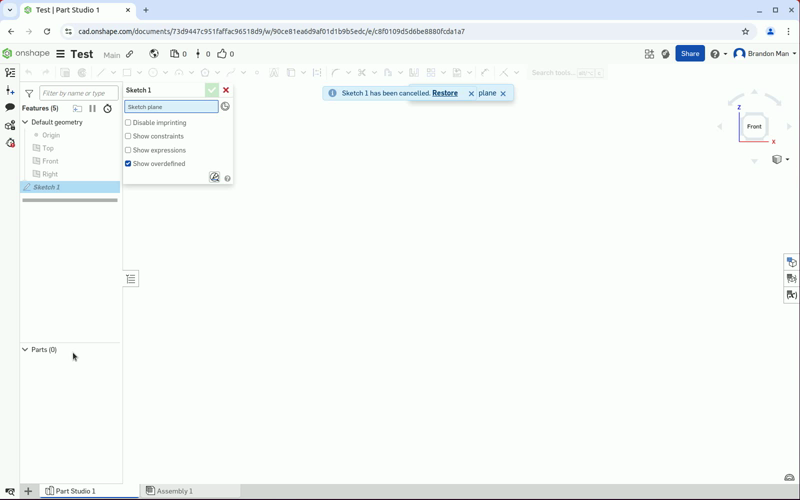
mouse_move(73, 163)
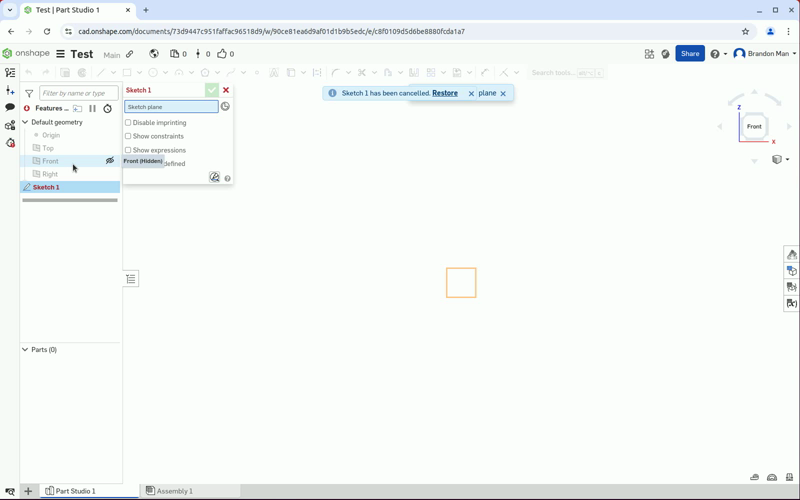
click(73, 163)
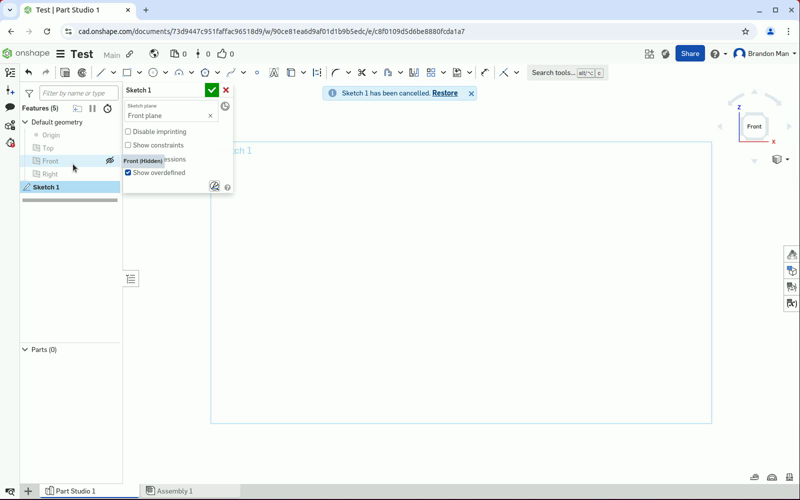
mouse_move(73, 352)
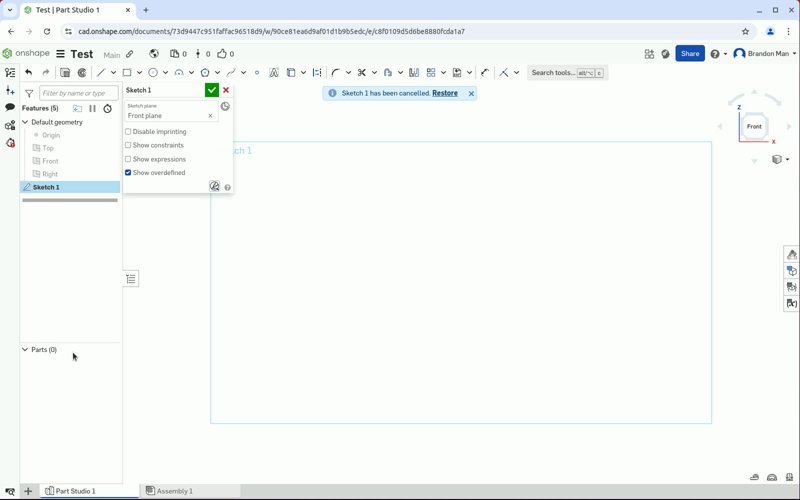
key(y)
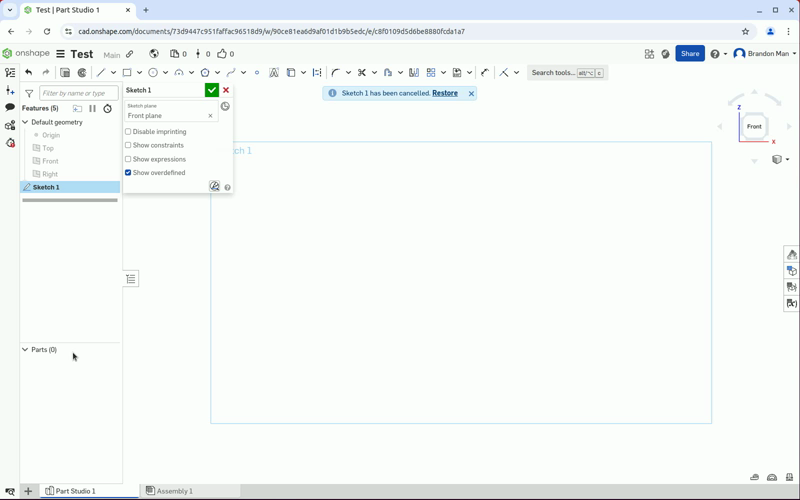
key(l)
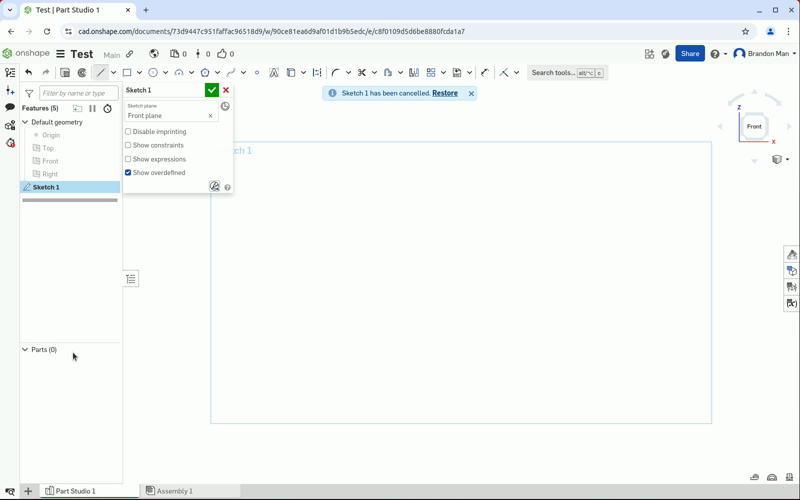
key_down(shift)
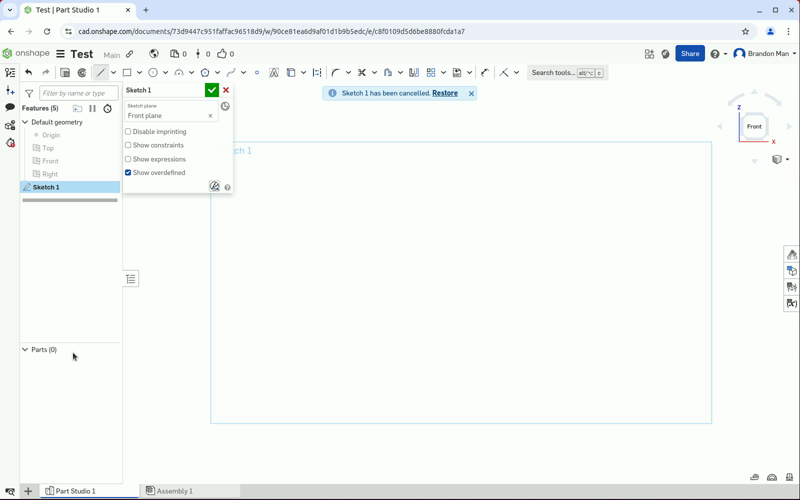
mouse_move(348, 360)
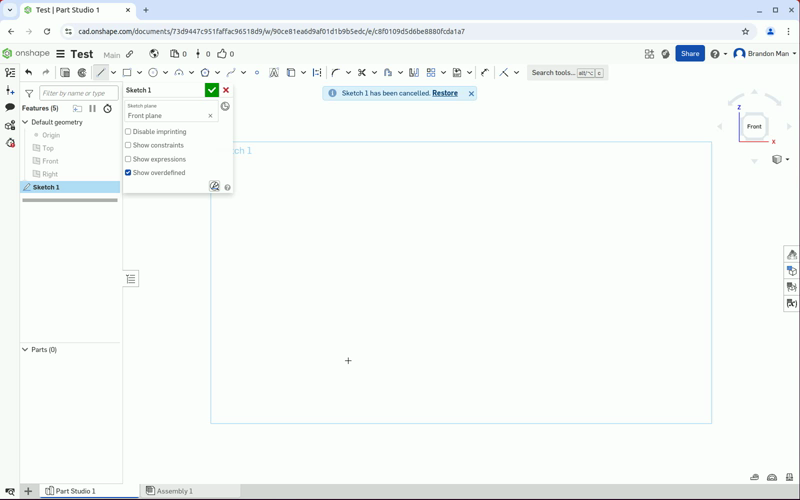
click(348, 360)
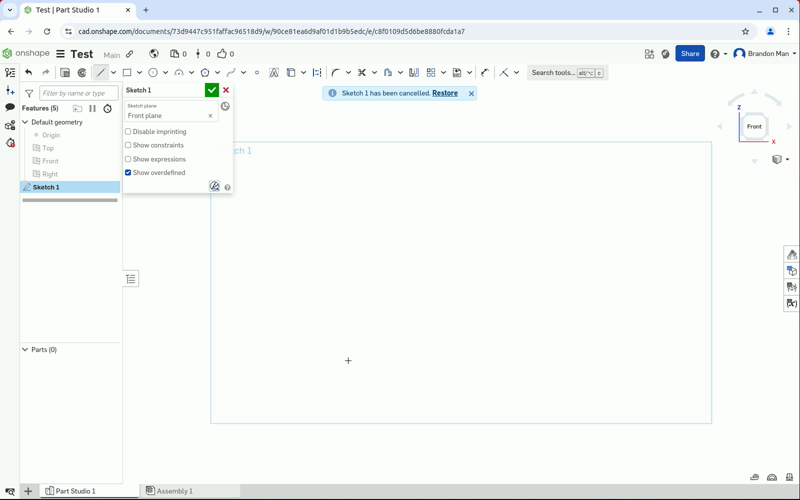
key_up(shift)
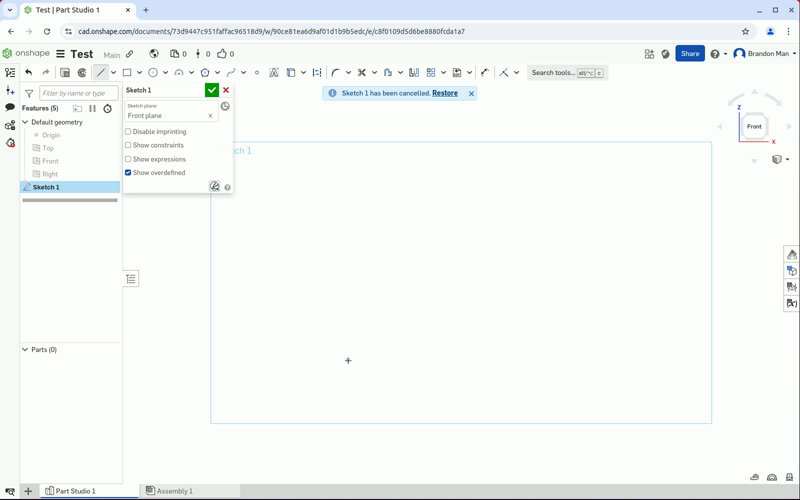
key_down(shift)
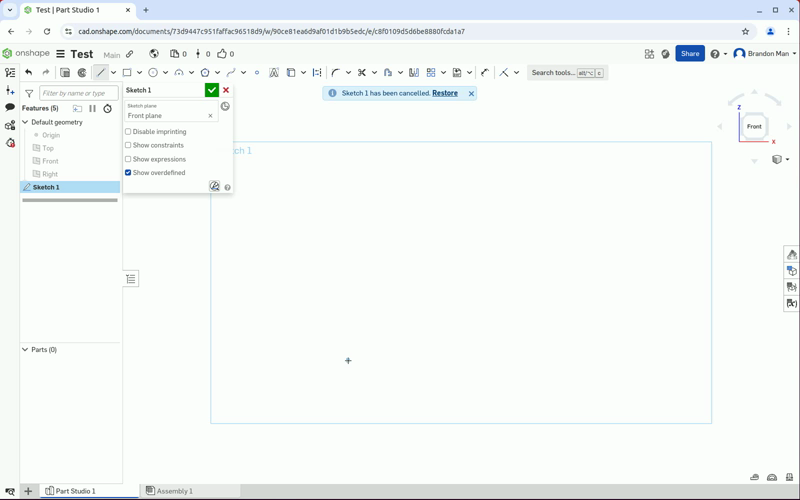
mouse_move(572, 360)
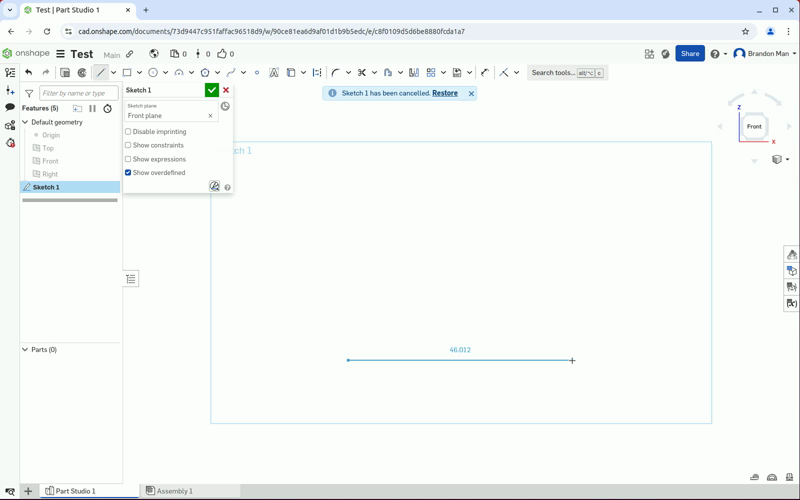
click(572, 360)
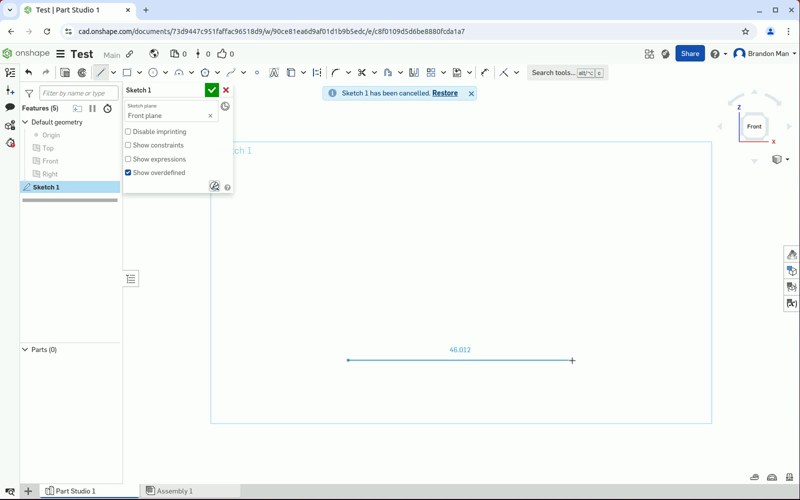
key_up(shift)
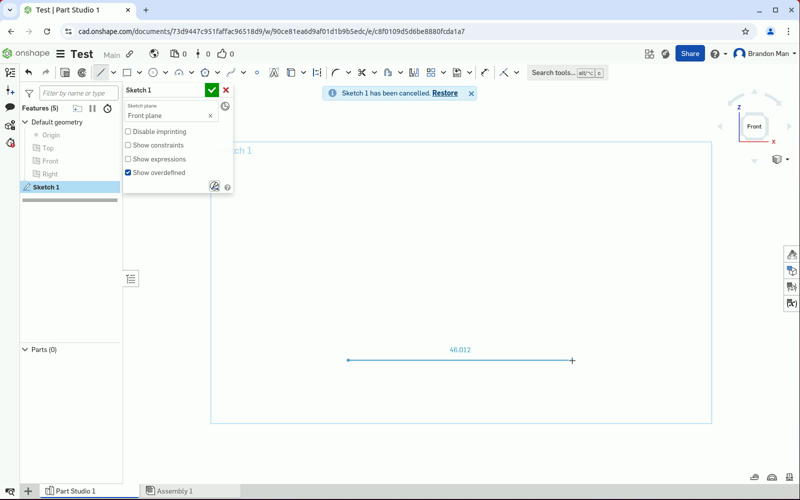
key_down(shift)
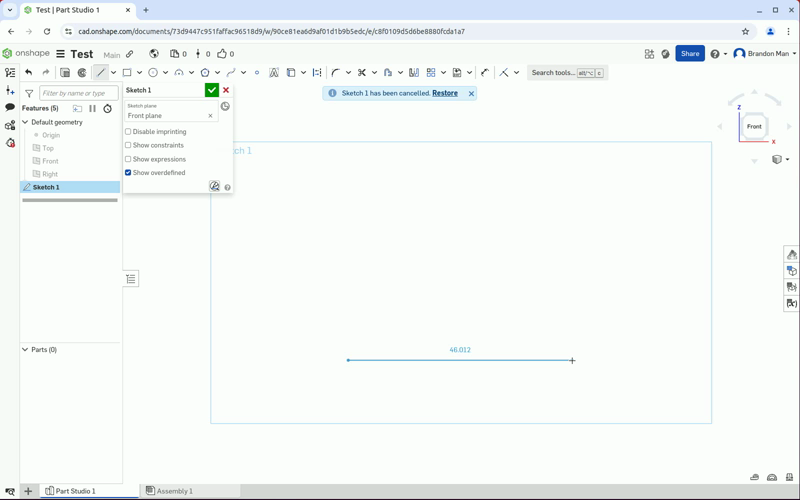
mouse_move(572, 207)
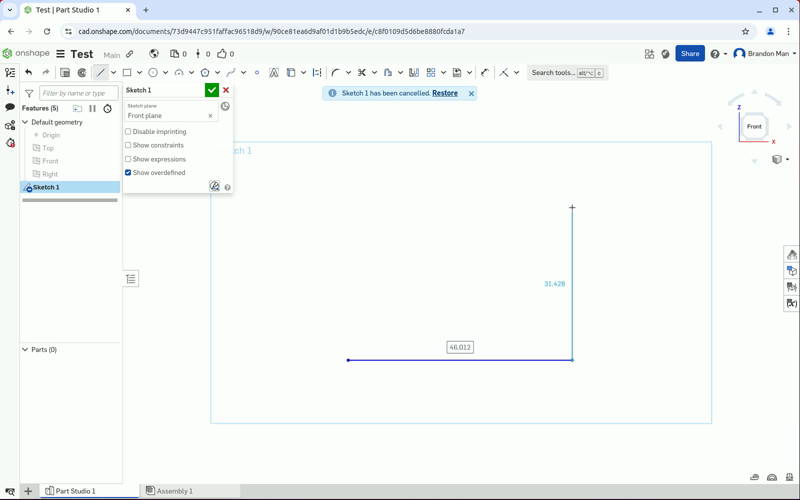
click(572, 207)
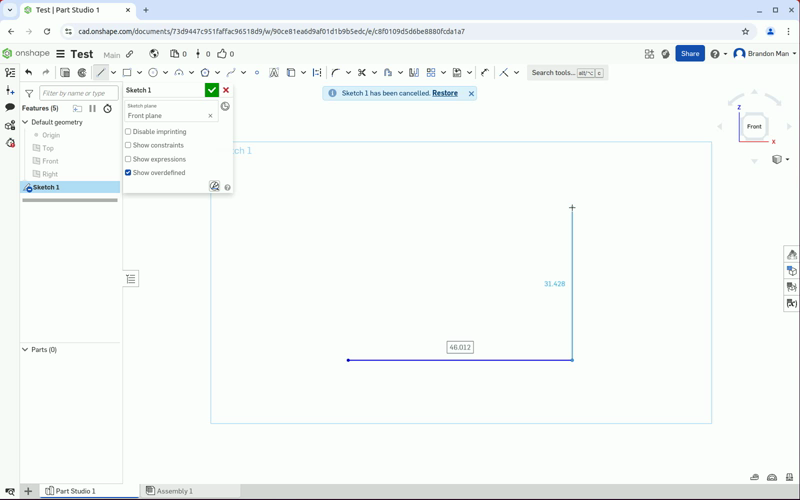
key_up(shift)
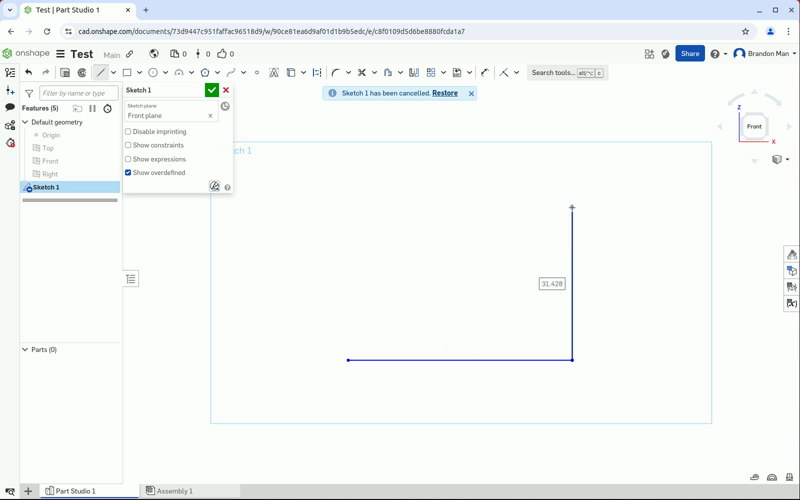
key_down(shift)
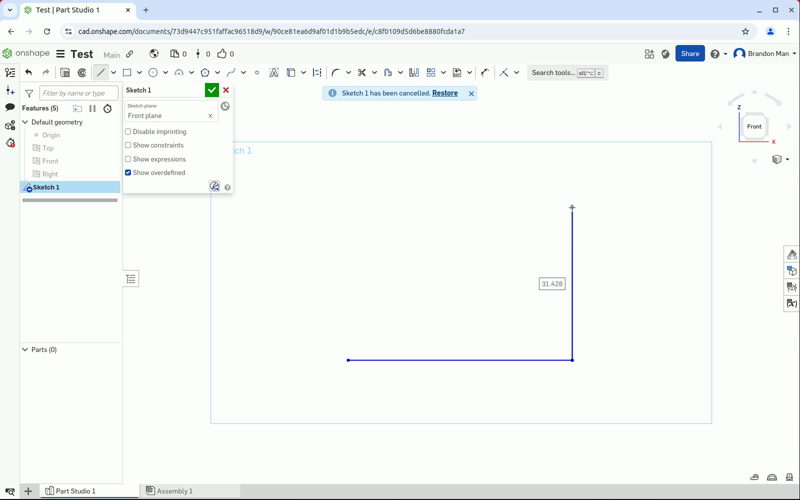
mouse_move(348, 207)
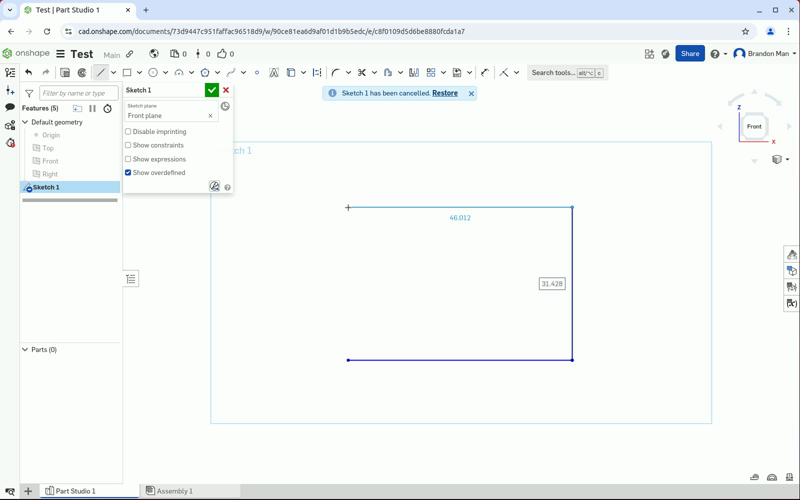
click(348, 207)
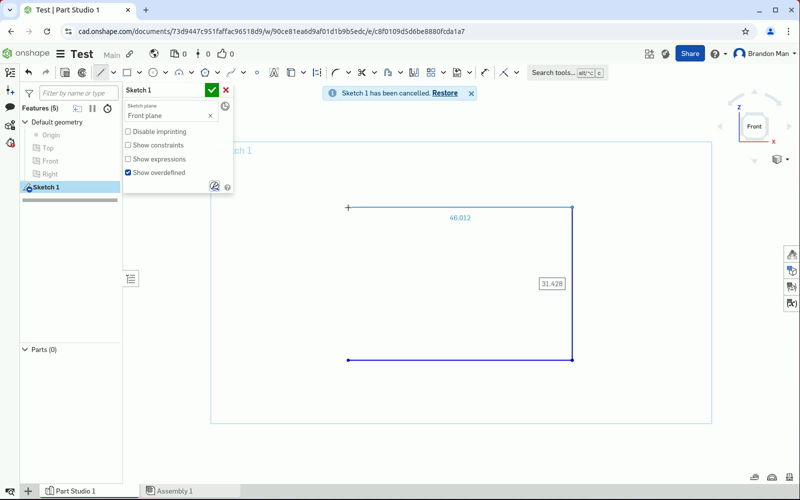
key_up(shift)
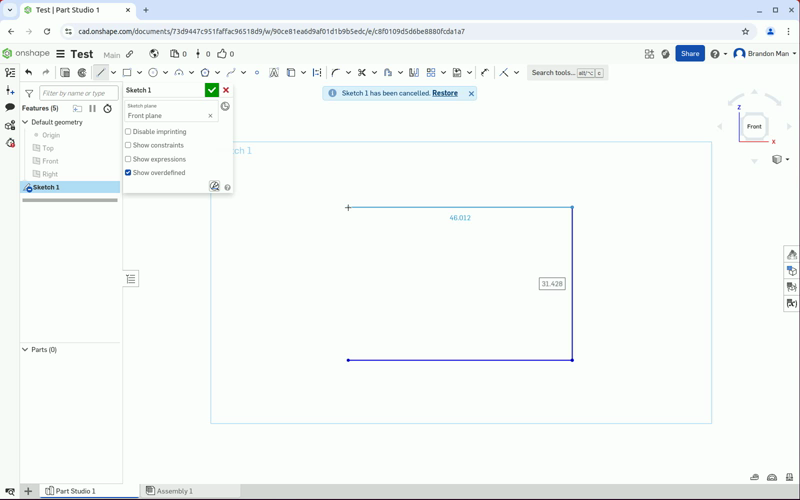
key_down(shift)
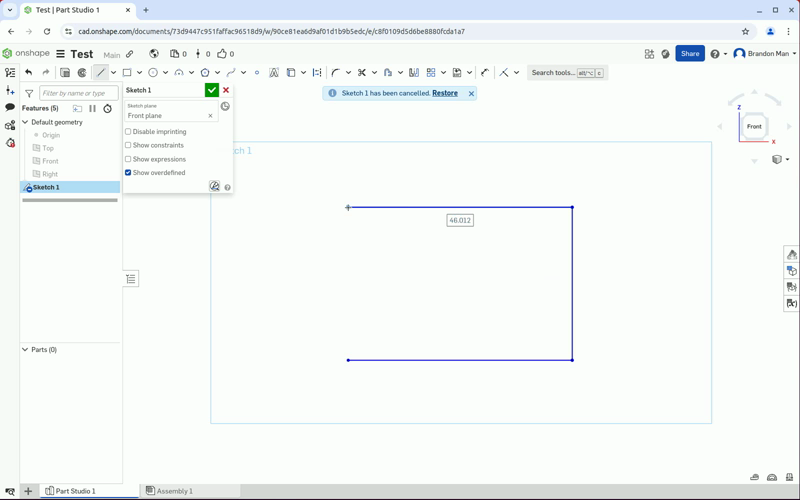
mouse_move(348, 360)
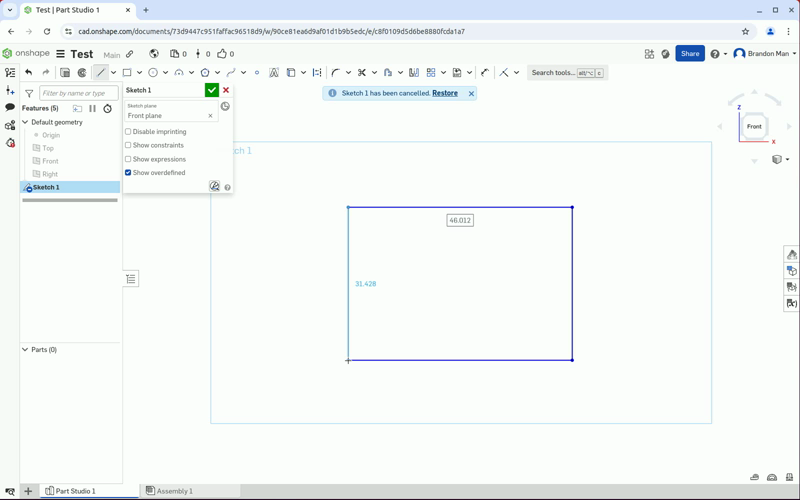
key_up(shift)
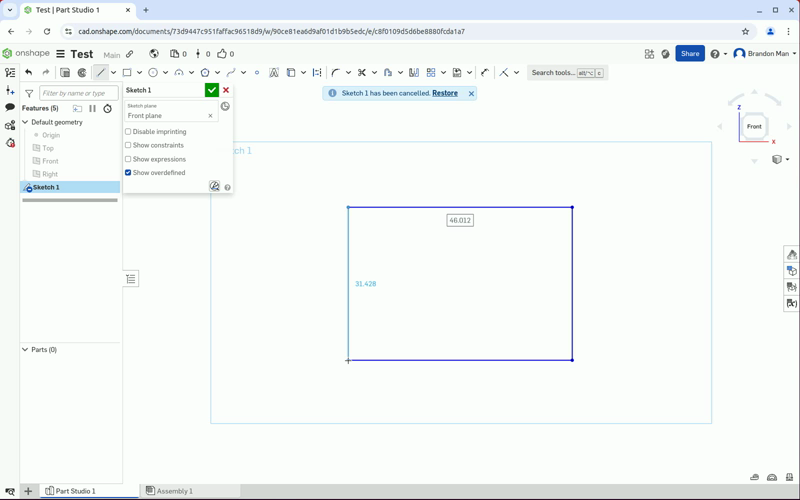
click(348, 360)
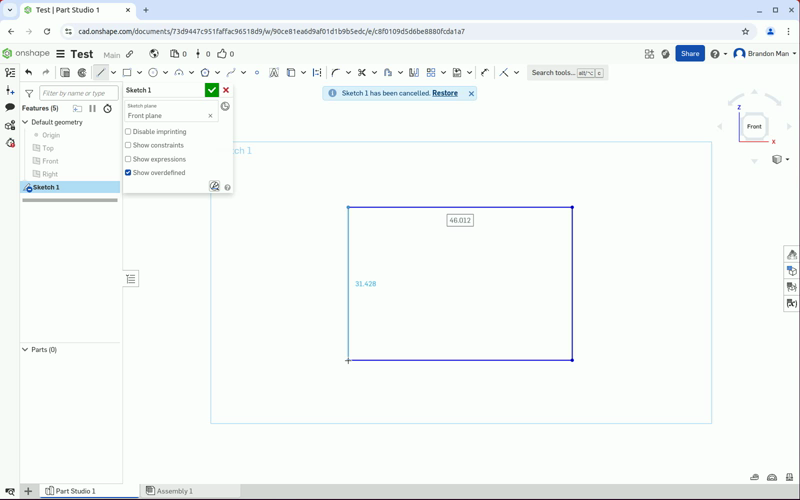
key(esc)
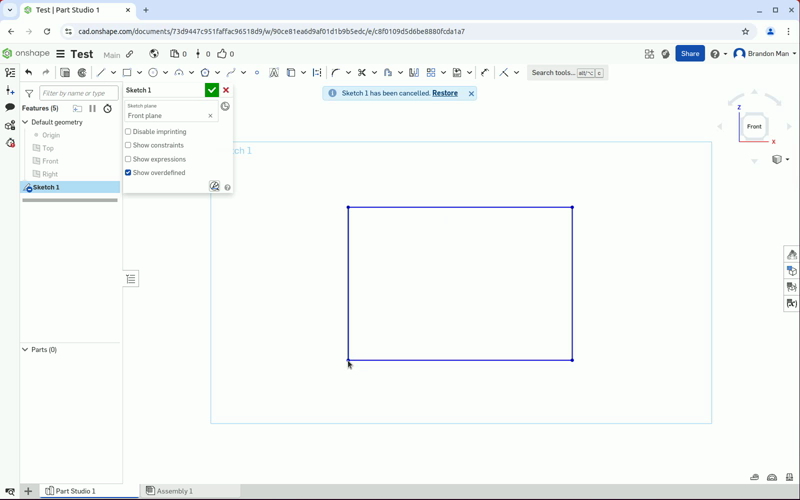
mouse_move(384, 236)
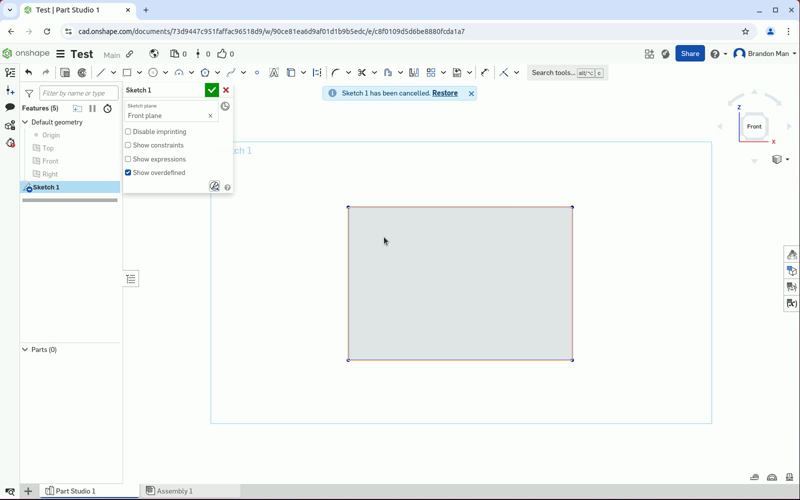
click(384, 236)
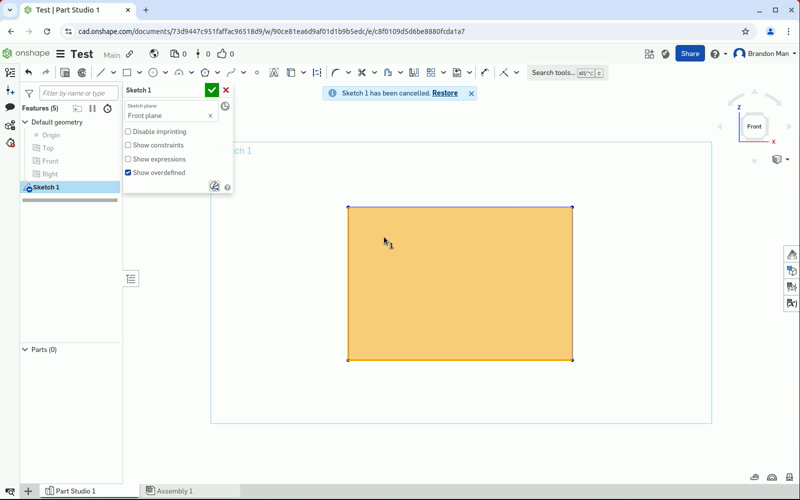
mouse_move(73, 352)
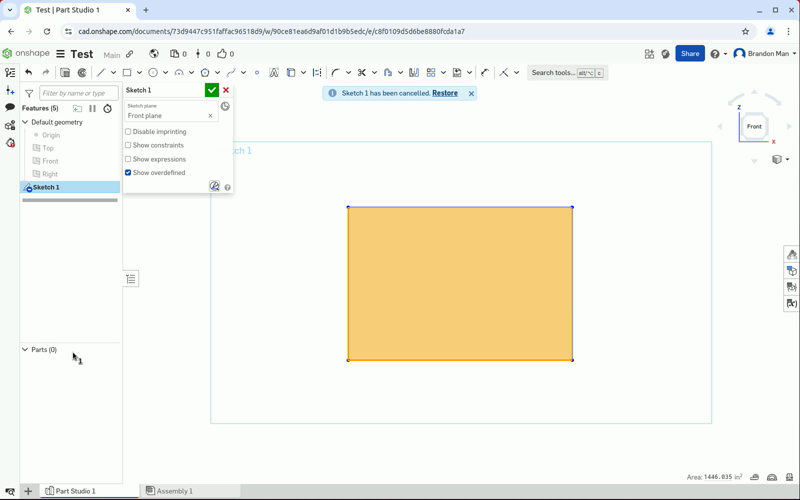
key(shift+y)
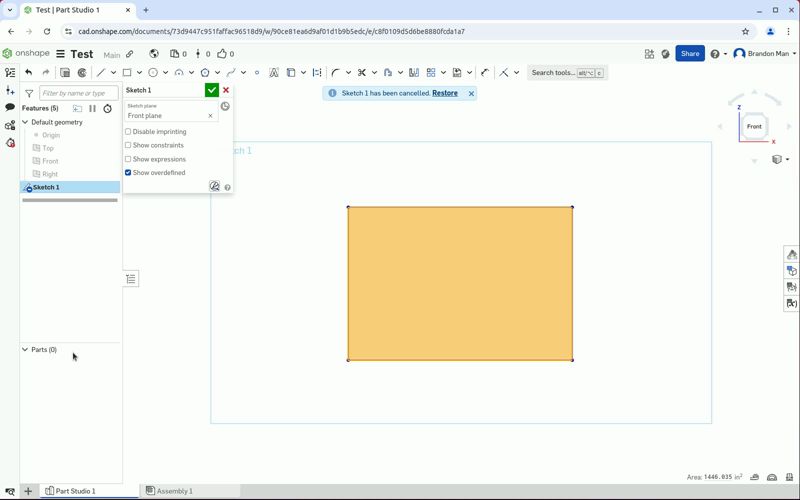
key(shift+e)
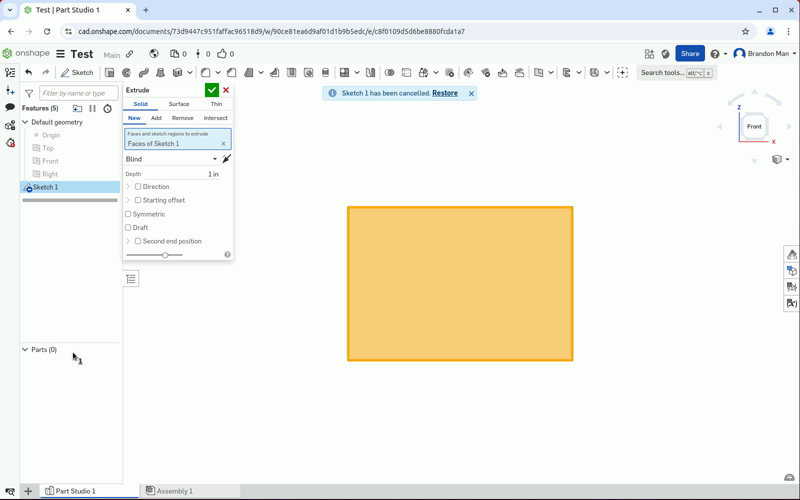
mouse_move(143, 106)
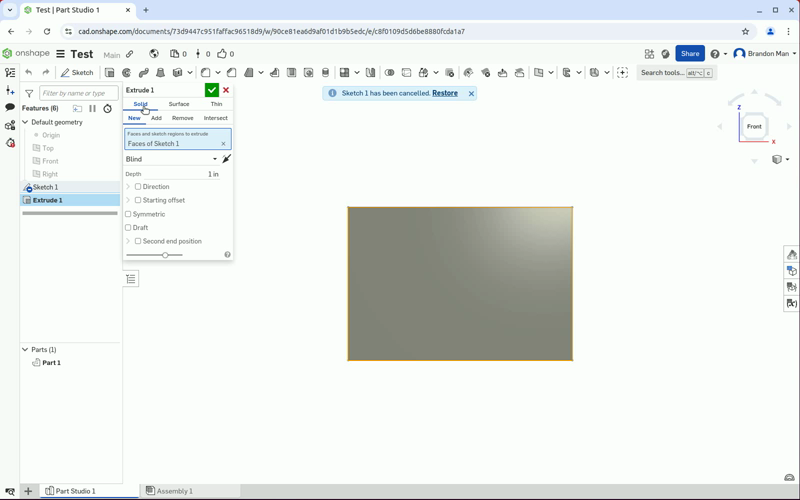
click(143, 106)
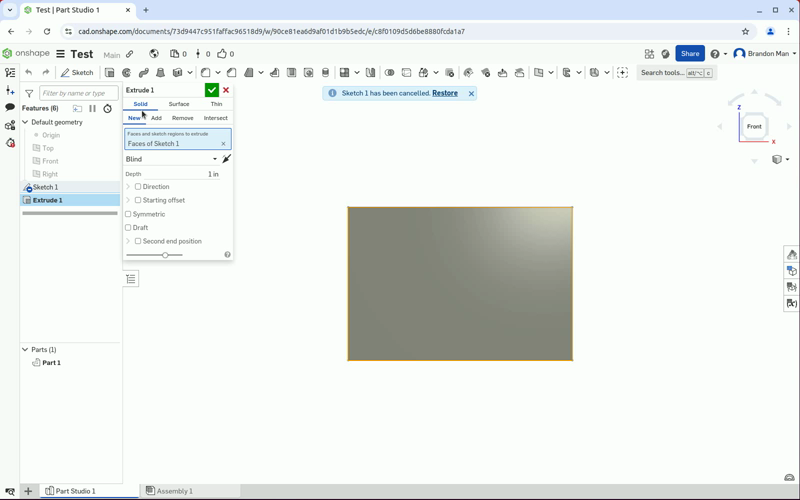
mouse_move(137, 120)
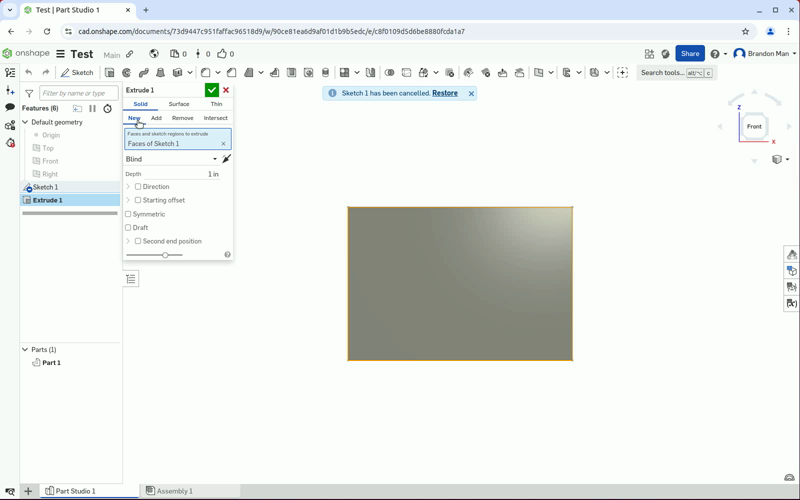
click(137, 120)
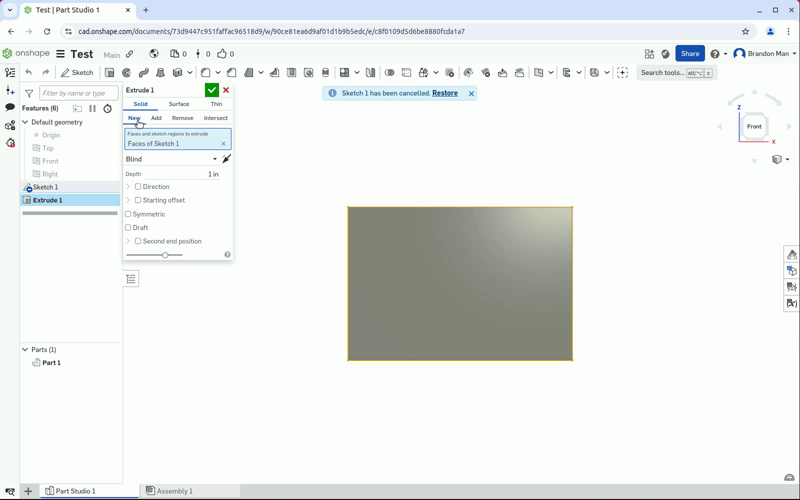
key(tab, 4)
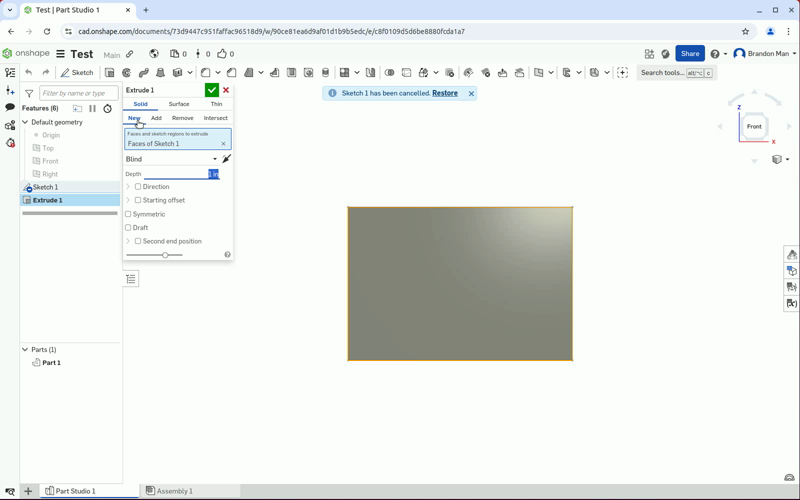
text(16.128)
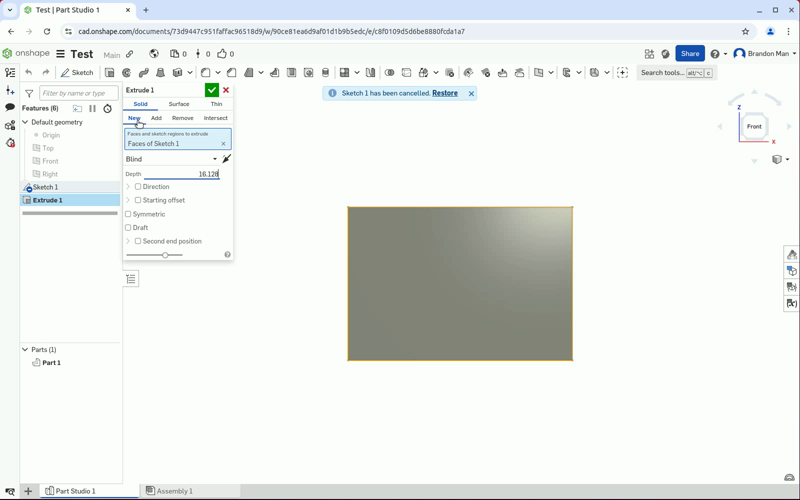
key(enter)
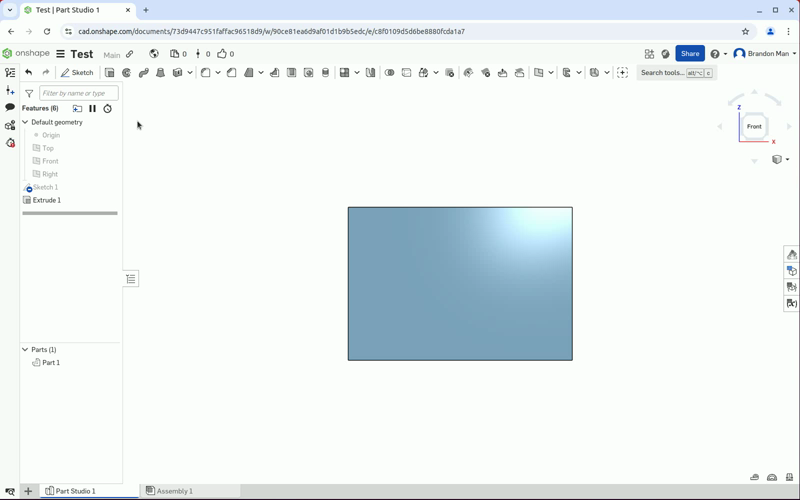
key(shift+h)
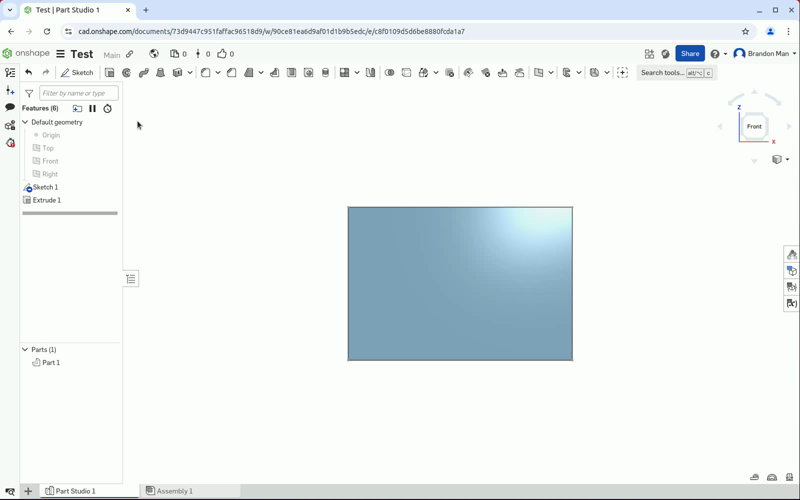
key(shift+h)
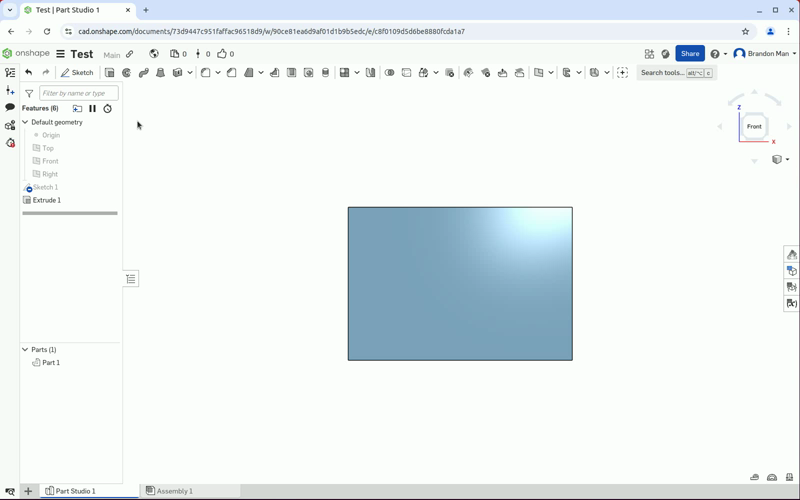
mouse_move(73, 189)
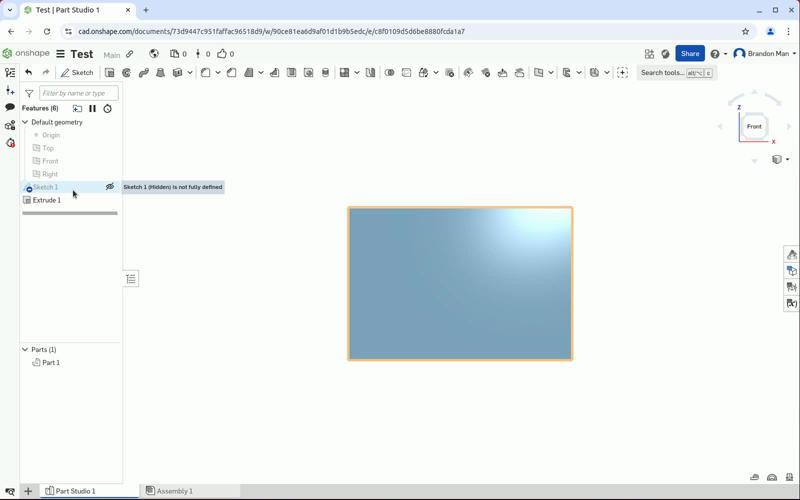
click(73, 189)
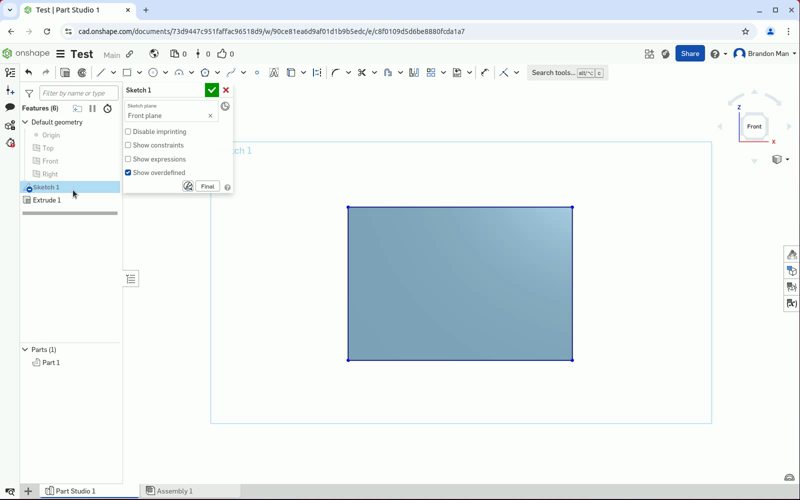
mouse_move(229, 92)
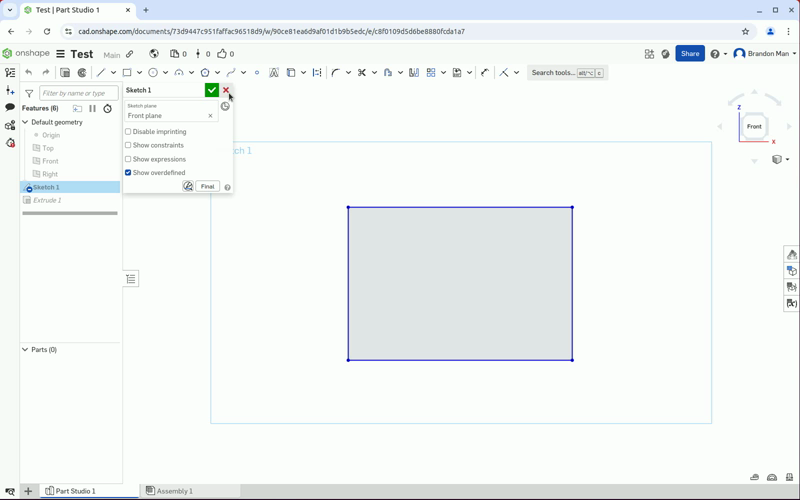
click(229, 92)
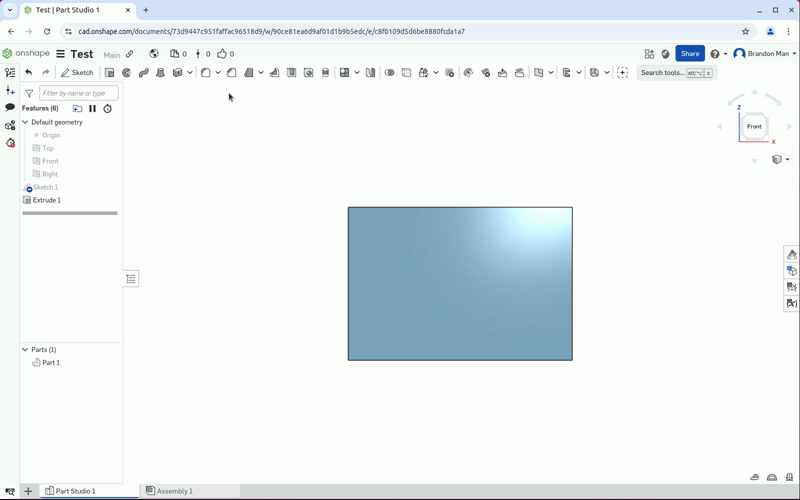
mouse_move(541, 75)
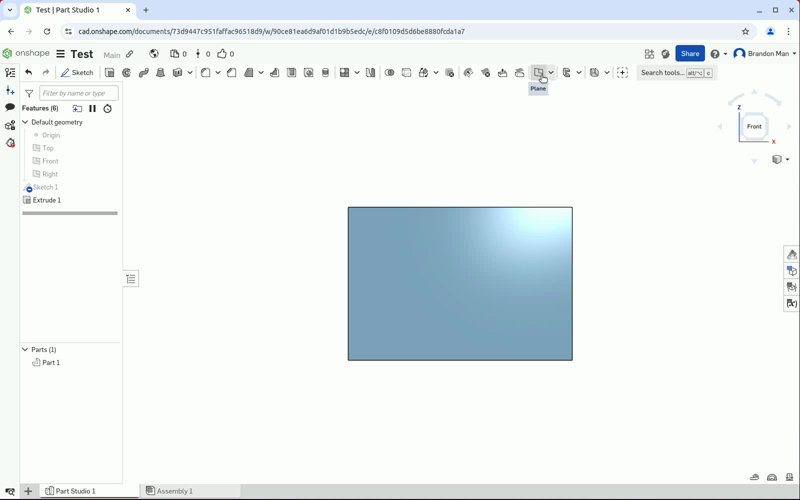
click(541, 75)
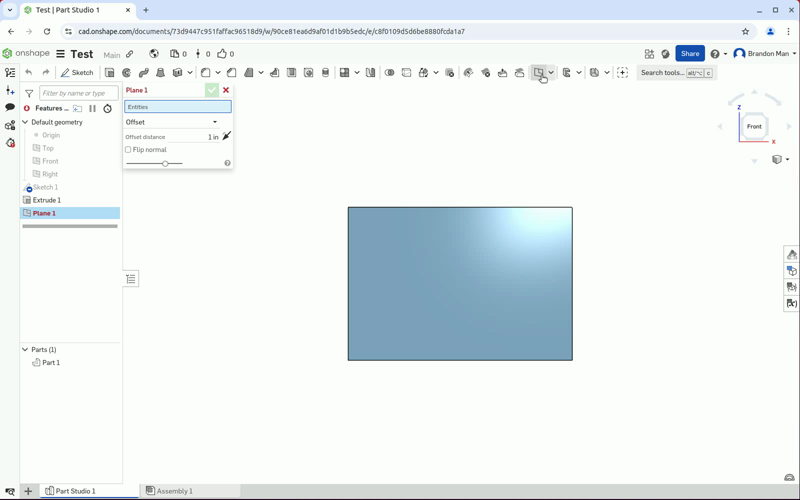
mouse_move(73, 163)
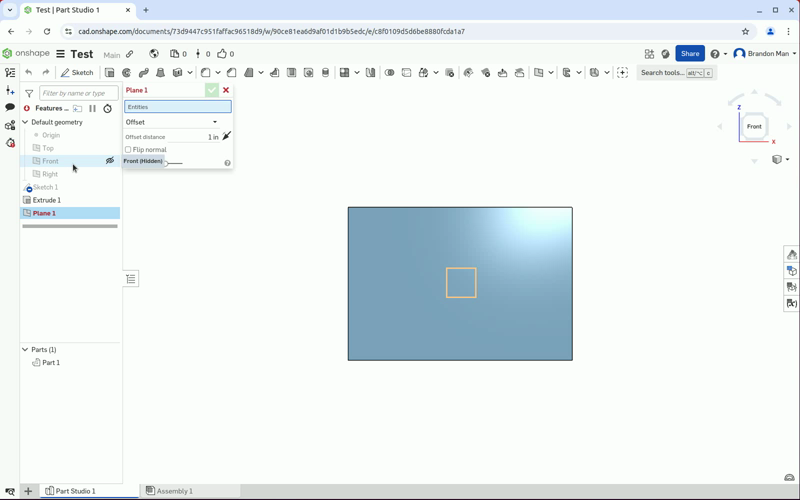
click(73, 163)
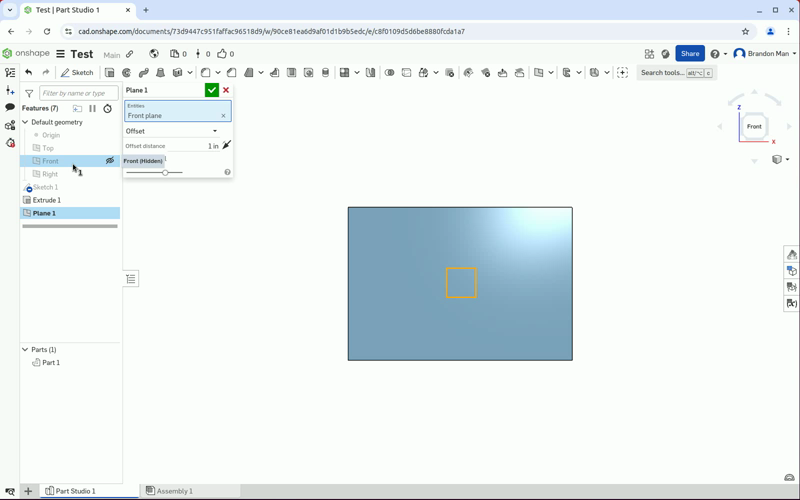
key(tab, 2)
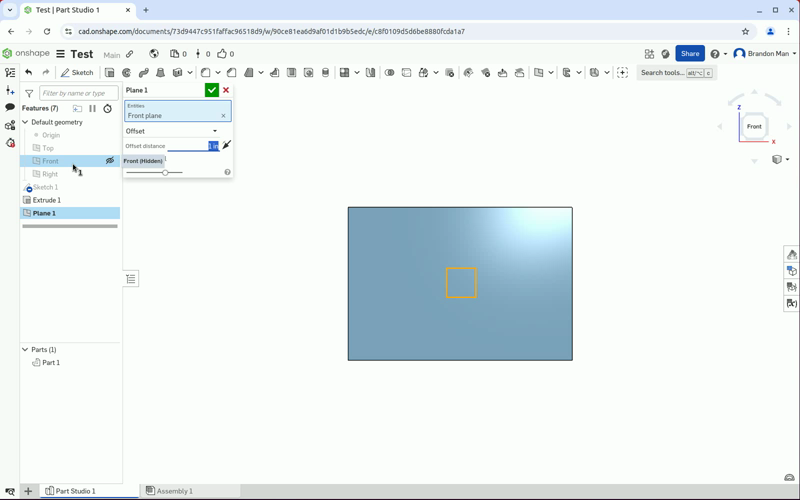
text(16.114)
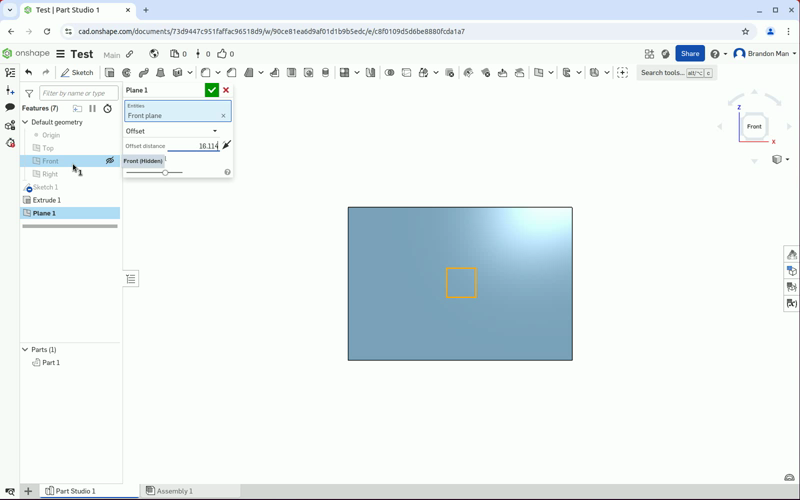
key(enter, 2)
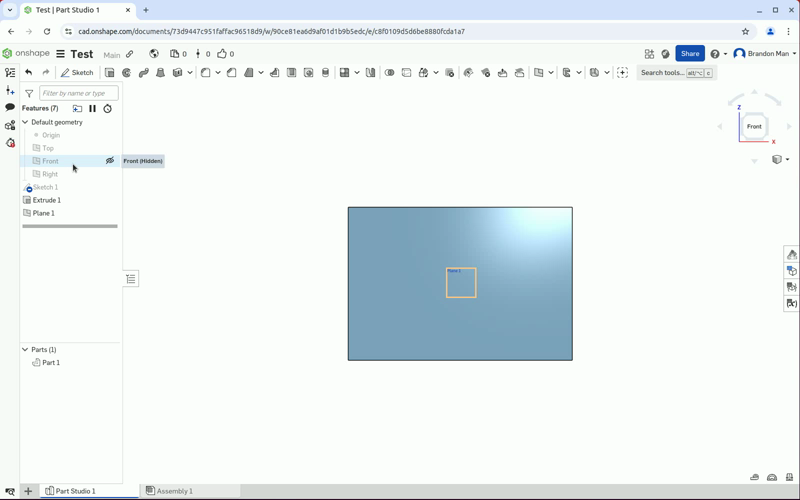
key(shift+s)
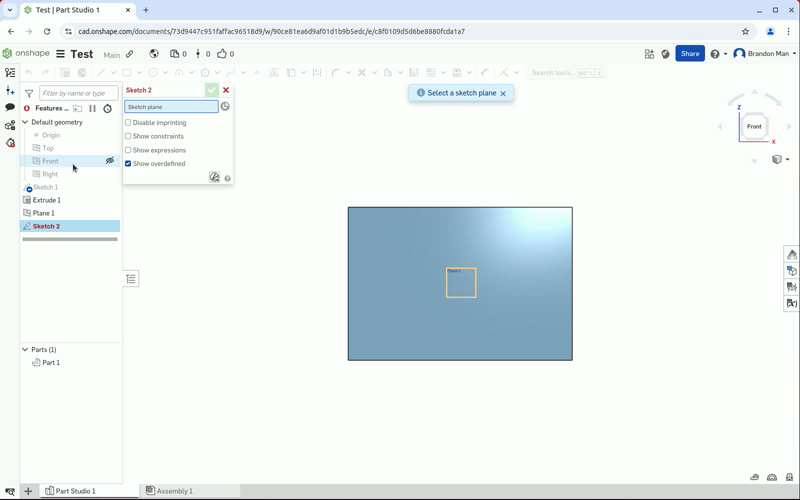
mouse_move(73, 215)
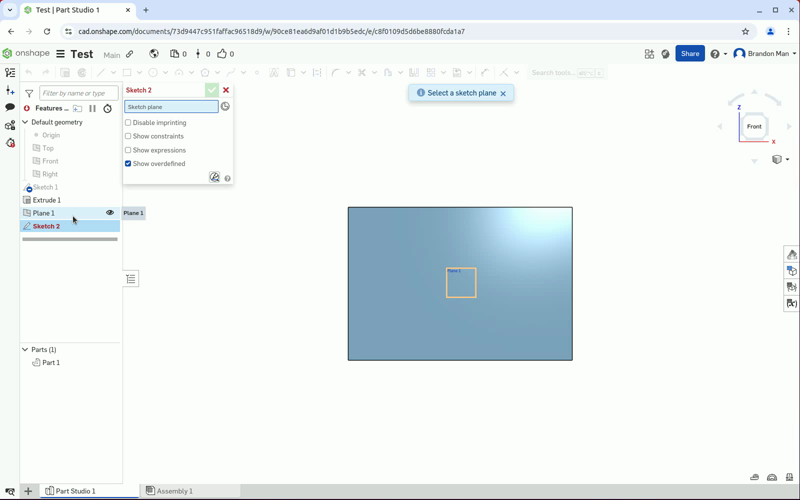
click(73, 215)
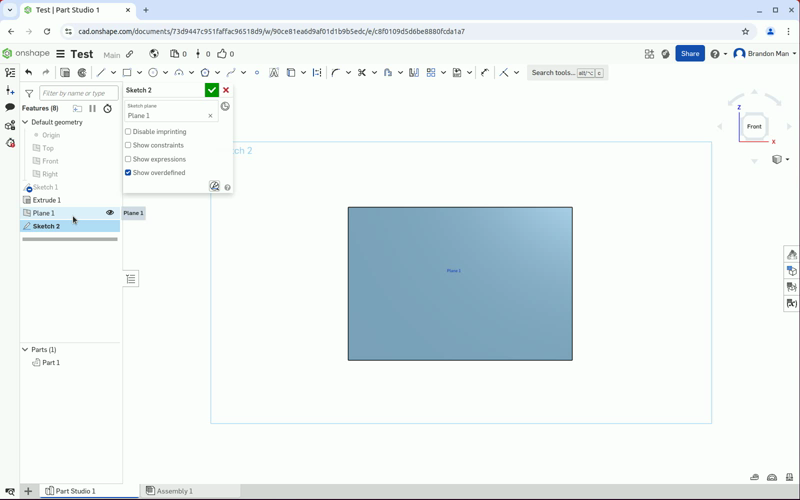
mouse_move(73, 352)
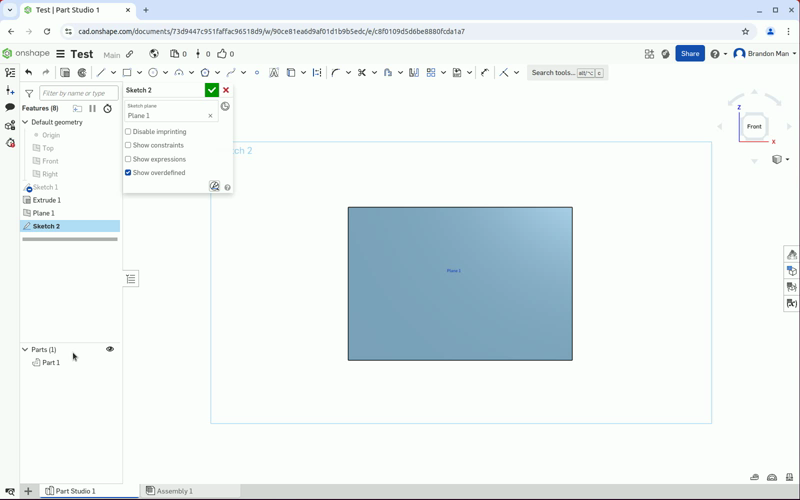
key(y)
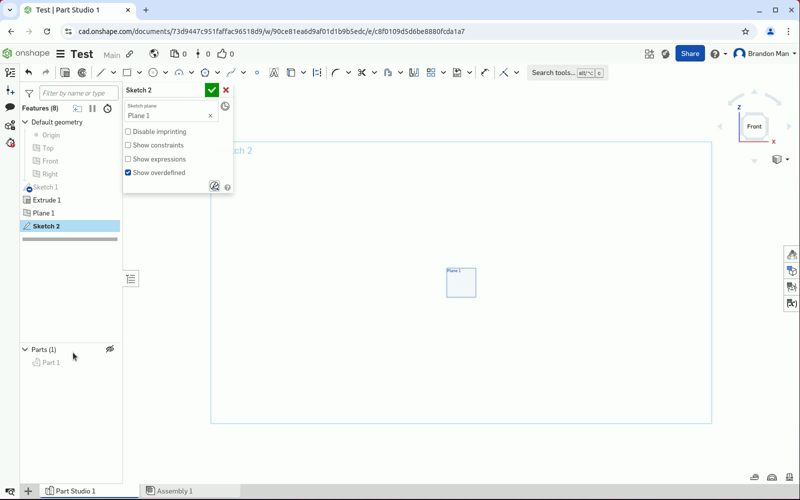
key(c)
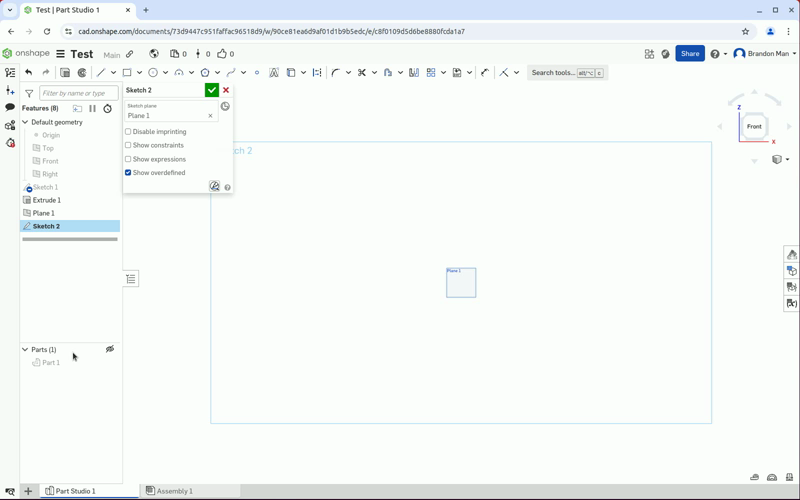
key_down(shift)
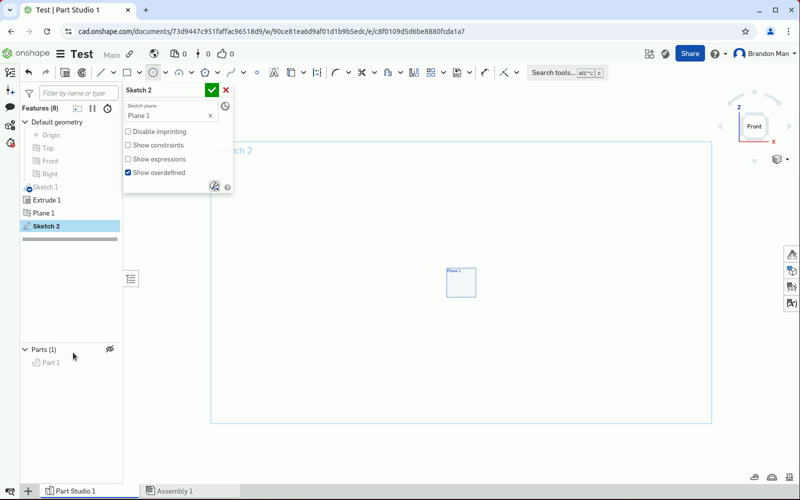
mouse_move(419, 284)
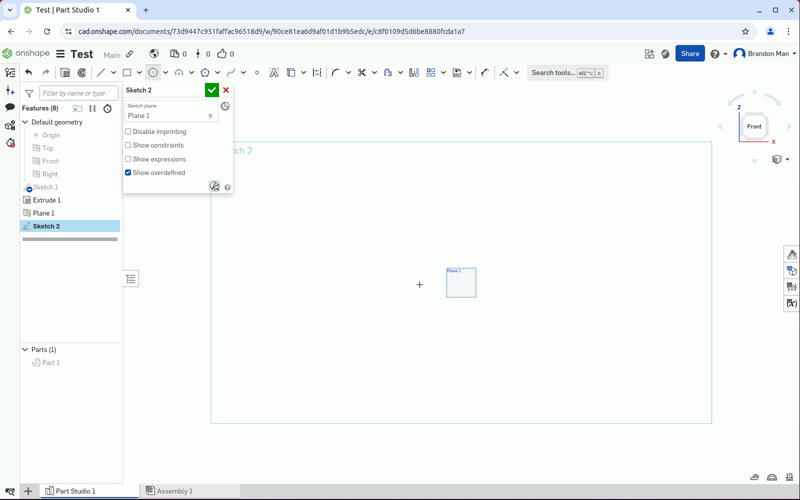
click(419, 284)
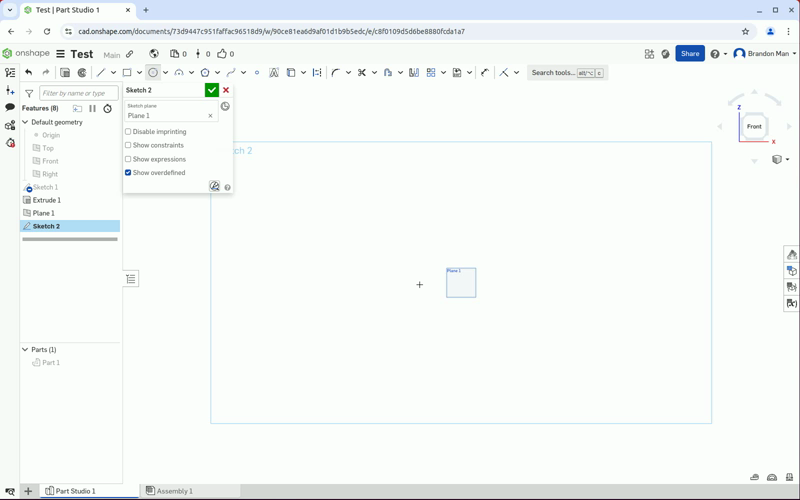
key_up(shift)
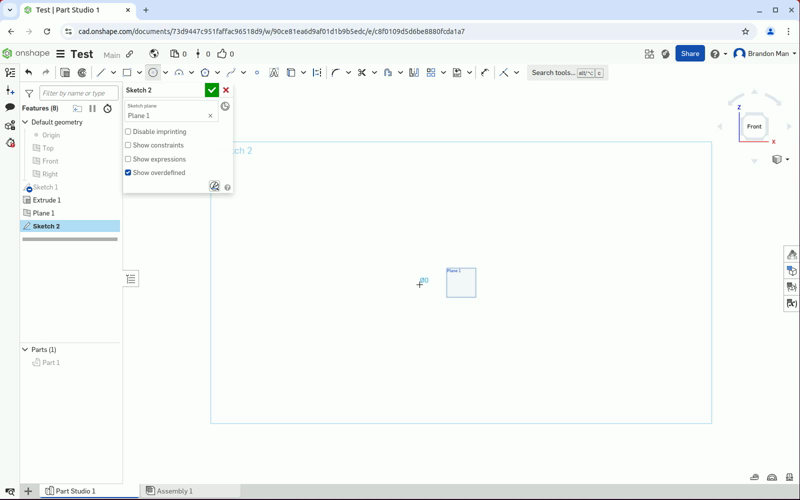
mouse_move(470, 284)
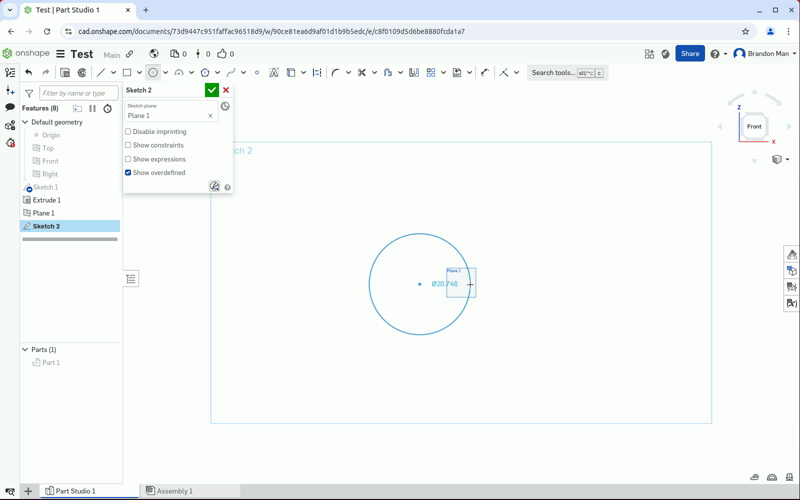
click(470, 284)
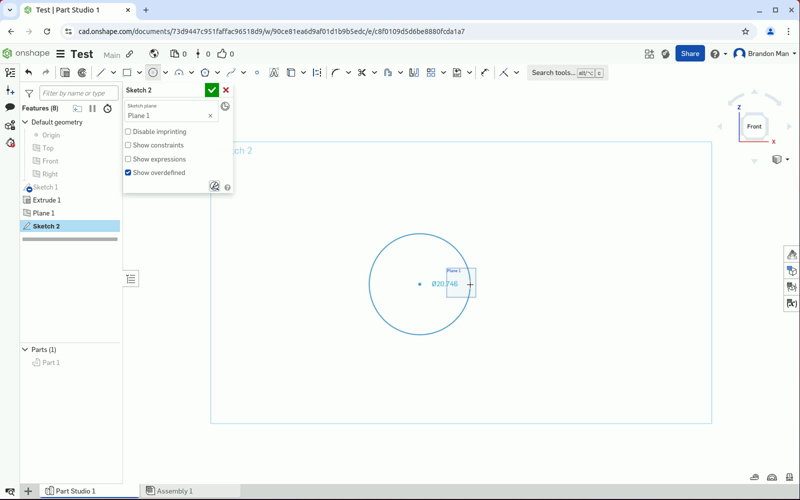
key(esc)
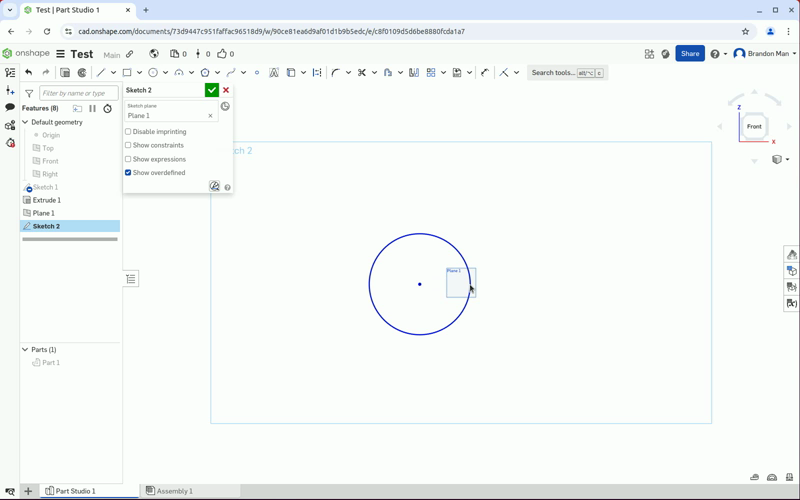
mouse_move(417, 292)
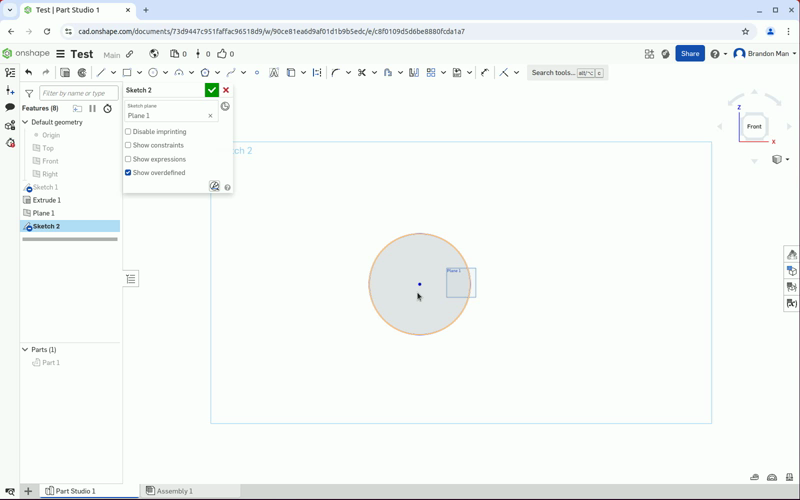
click(417, 292)
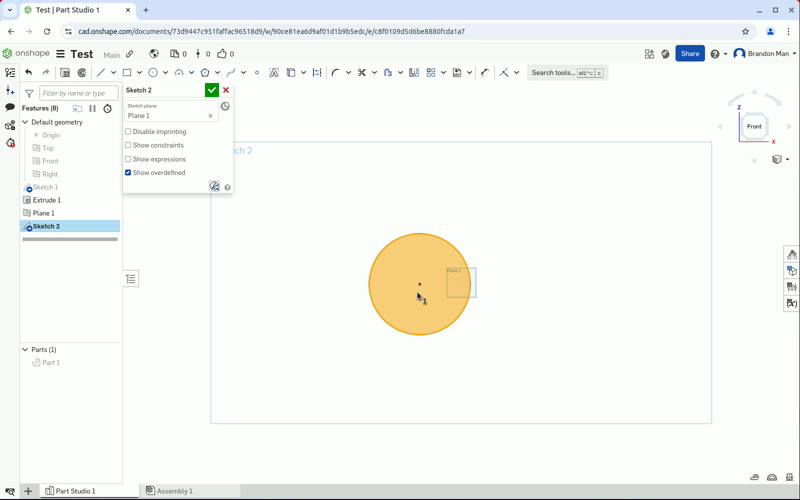
mouse_move(73, 352)
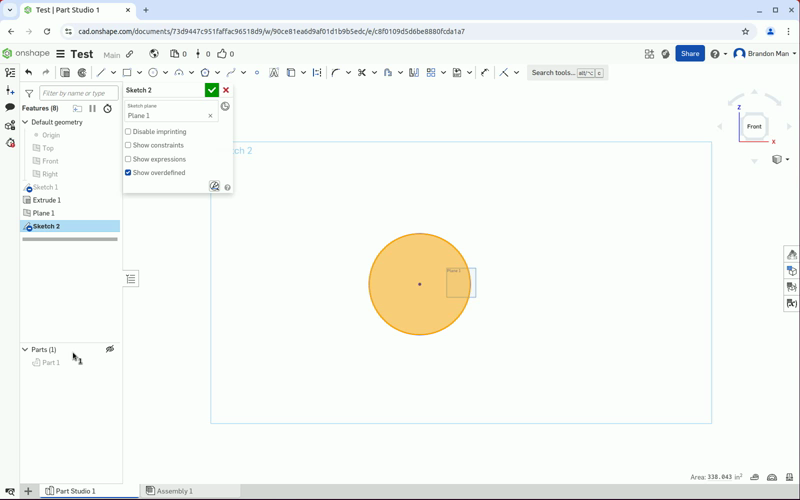
key(shift+y)
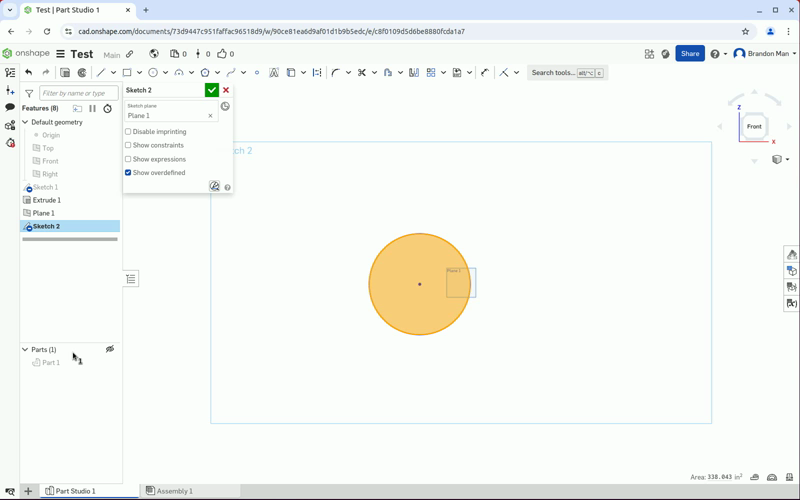
key(shift+e)
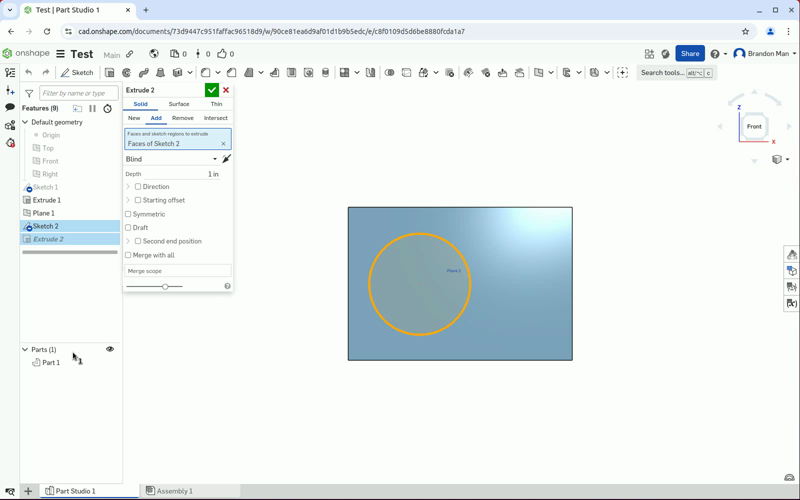
mouse_move(143, 106)
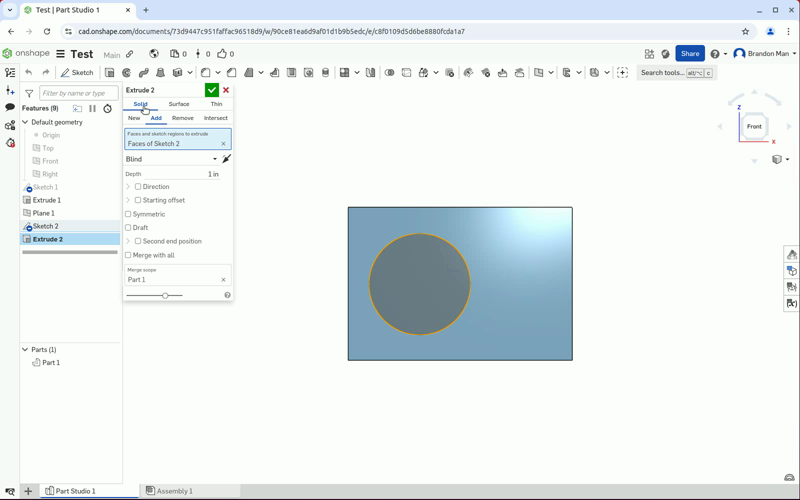
click(143, 106)
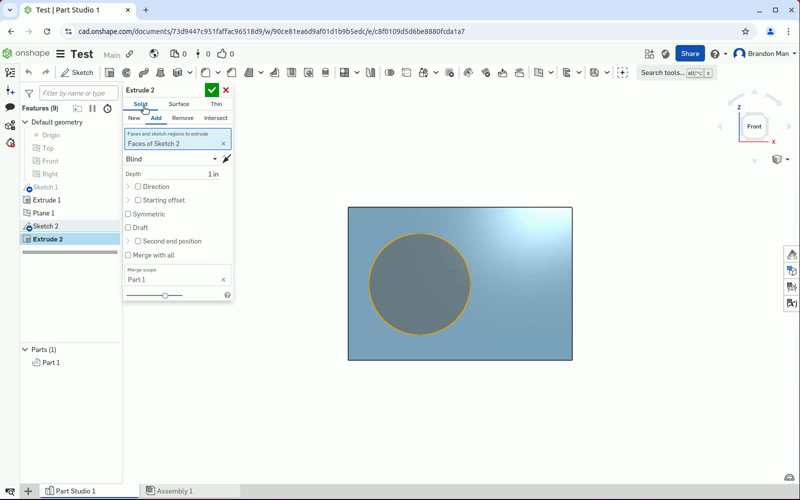
mouse_move(137, 120)
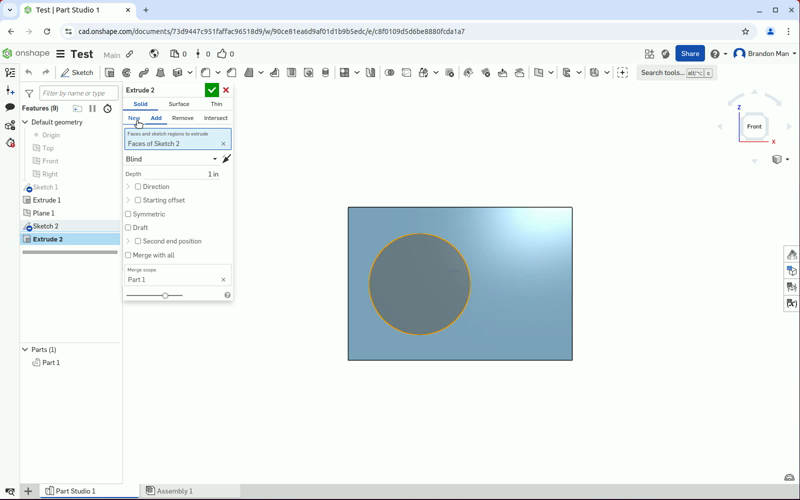
click(137, 120)
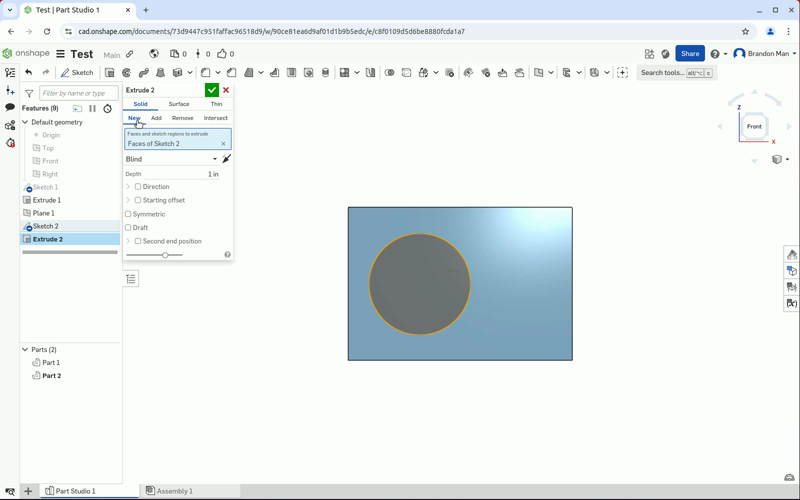
key(tab, 4)
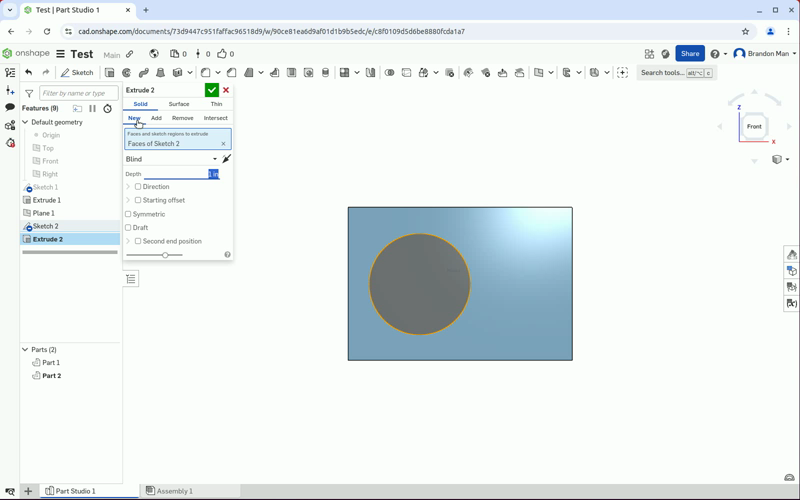
text(2.407)
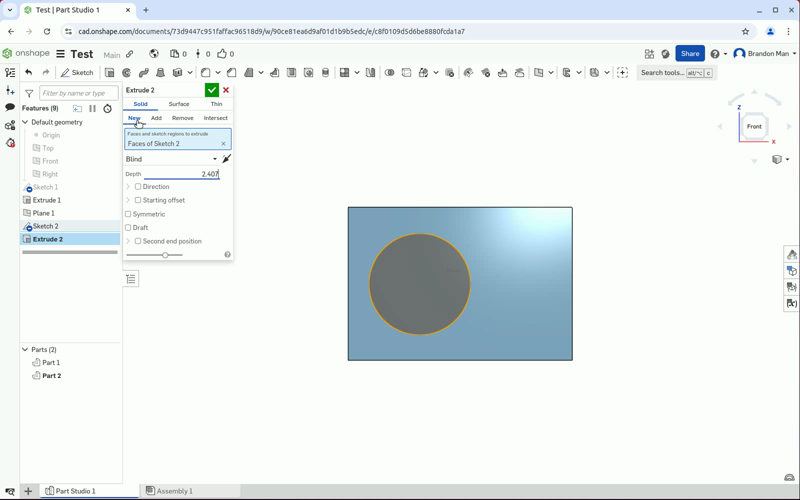
key(enter)
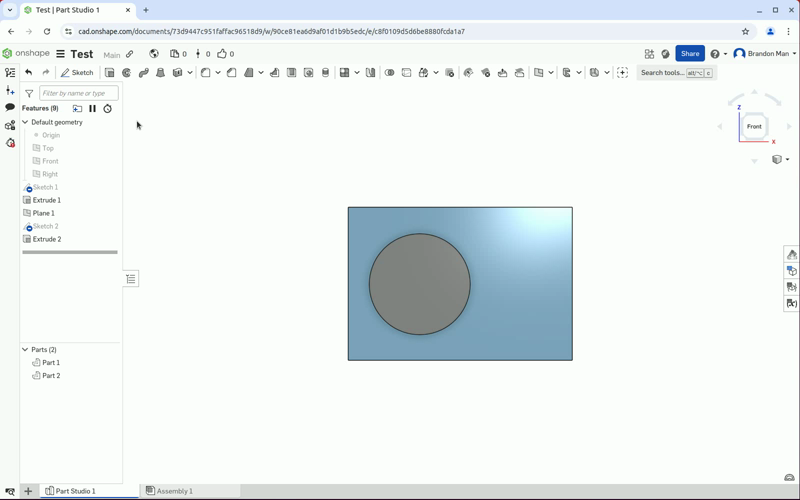
key(shift+h)
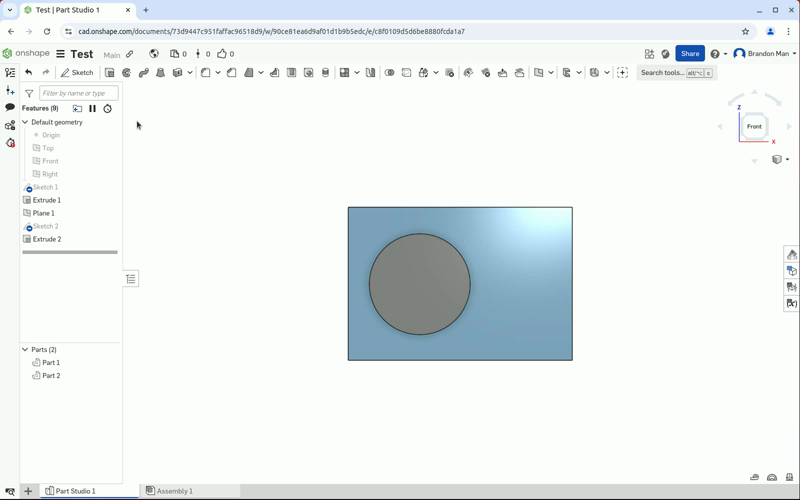
key(shift+h)
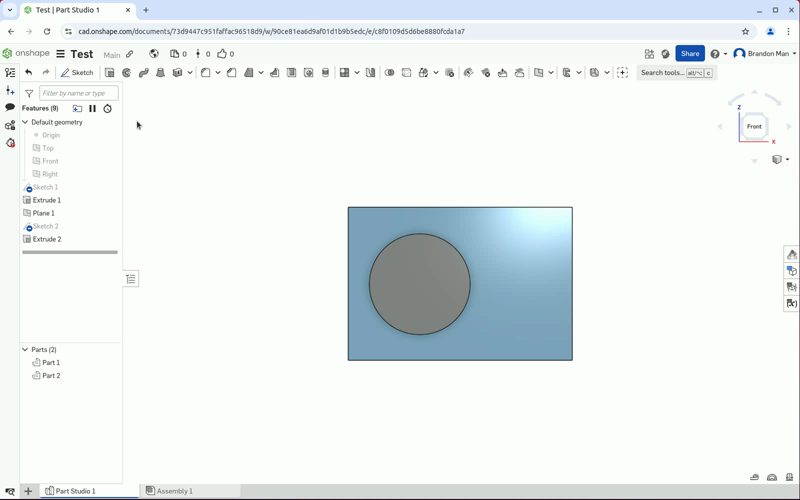
mouse_move(73, 189)
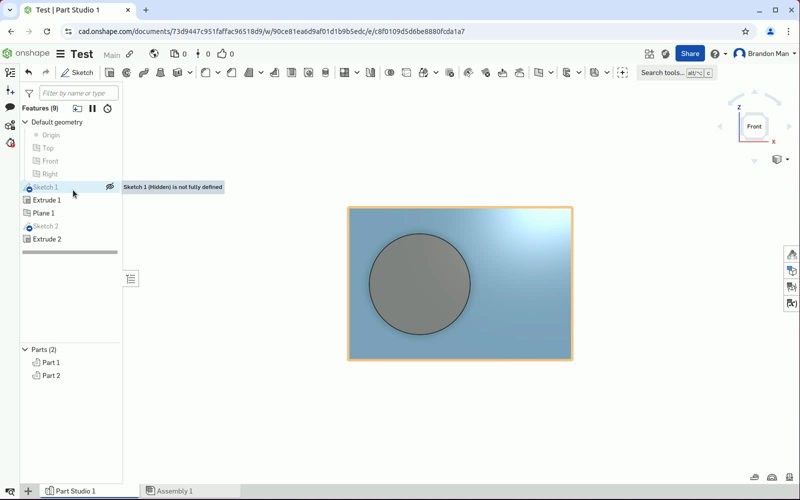
click(73, 189)
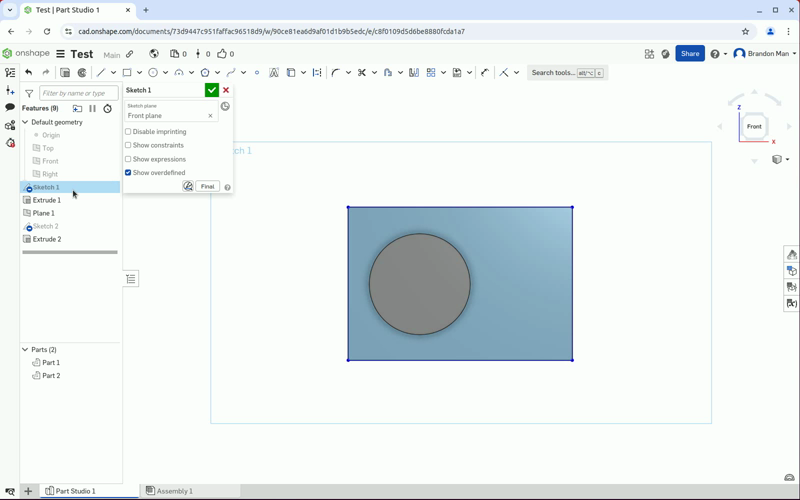
mouse_move(229, 92)
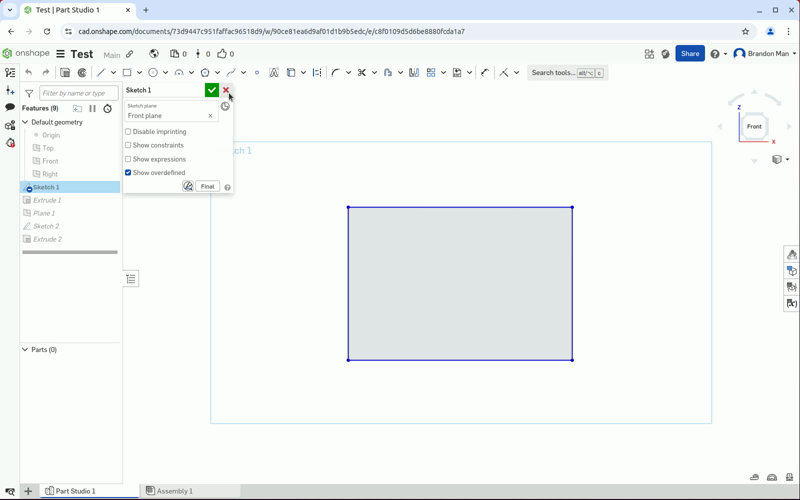
click(229, 92)
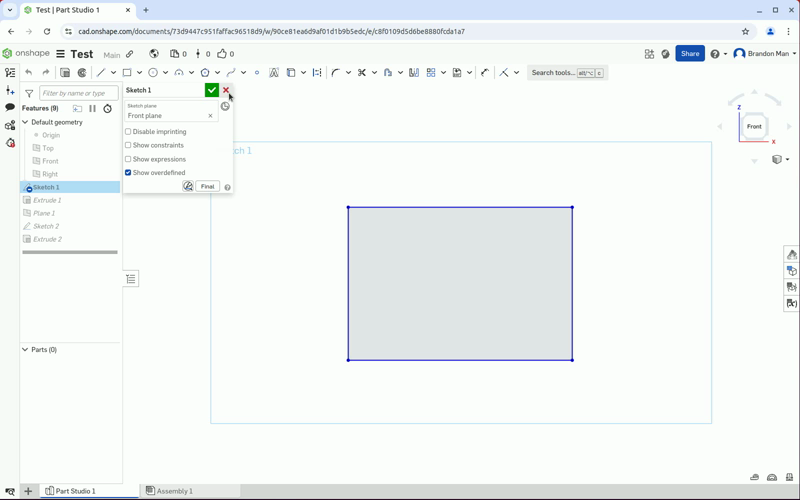
key(shift+s)
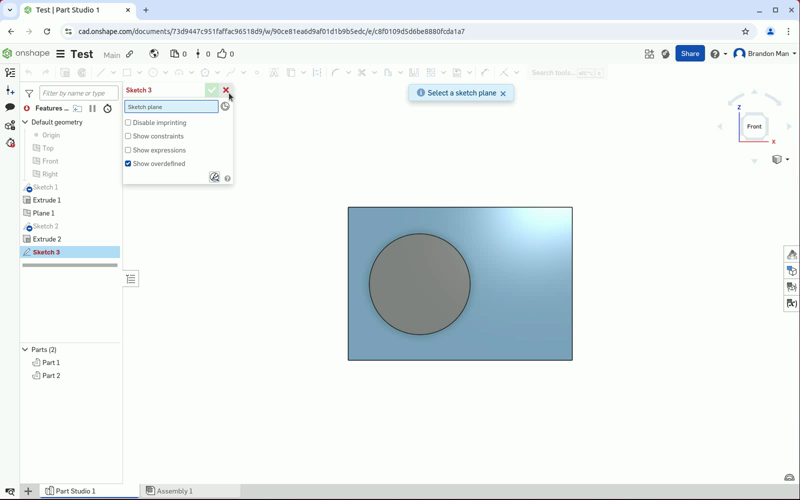
mouse_move(73, 215)
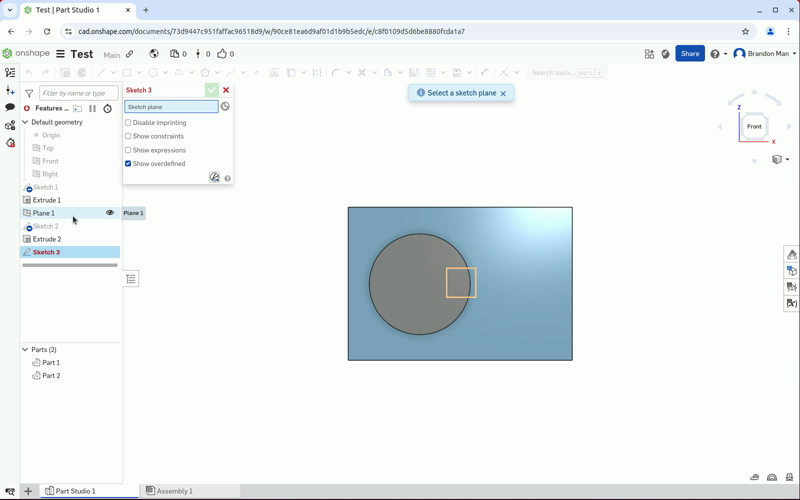
click(73, 215)
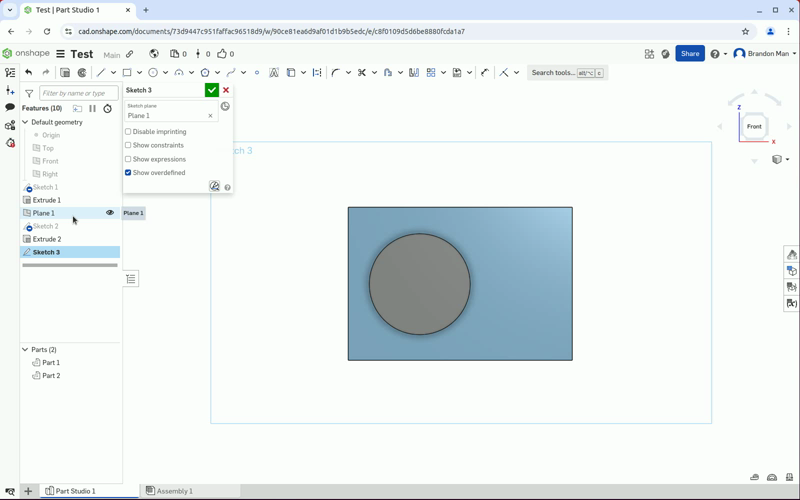
mouse_move(73, 352)
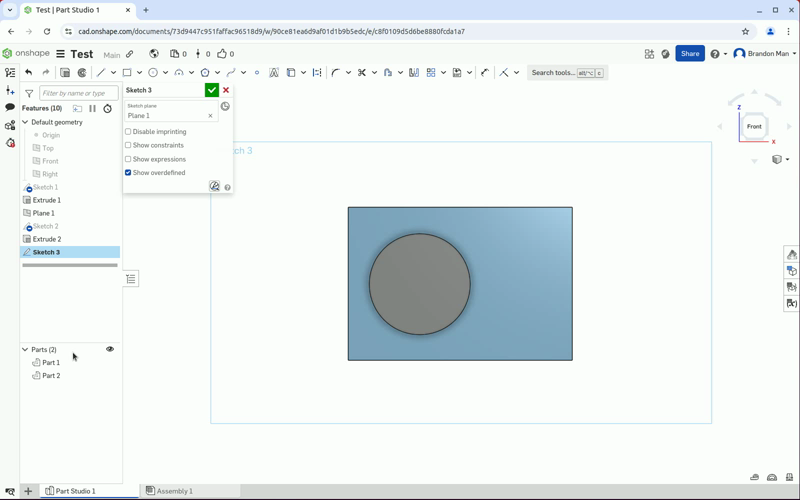
key(y)
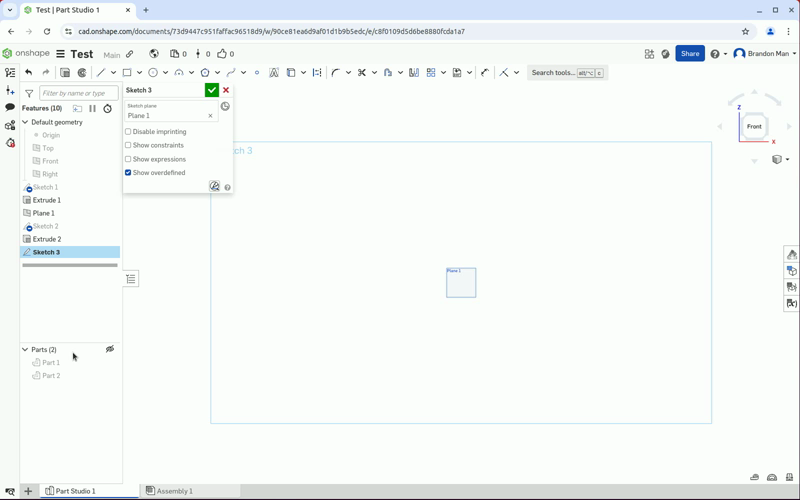
key(c)
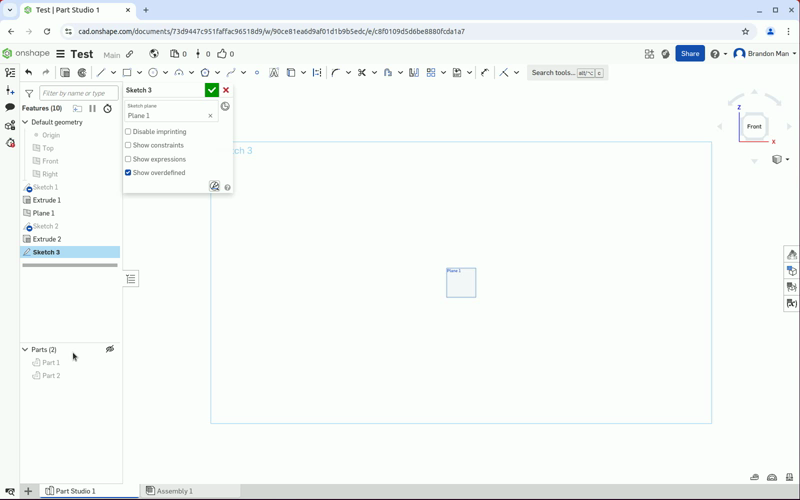
key_down(shift)
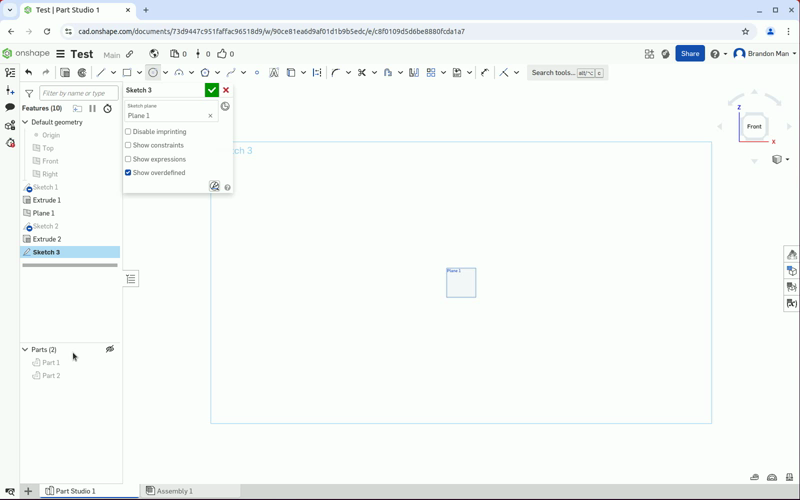
mouse_move(525, 284)
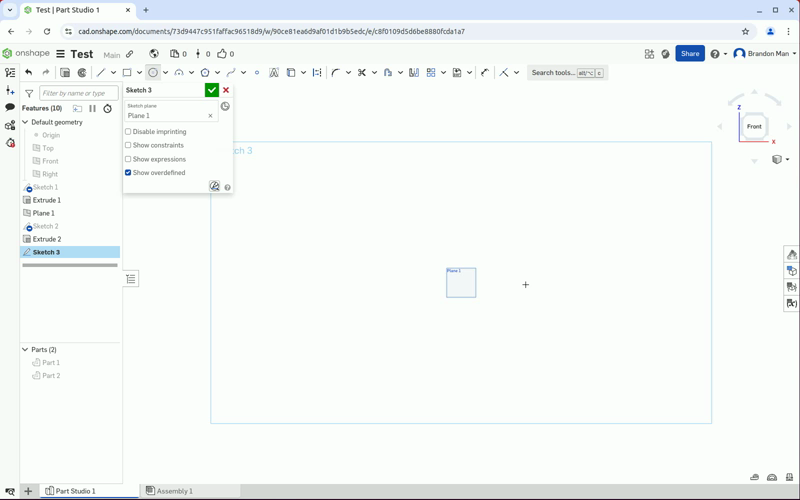
click(525, 284)
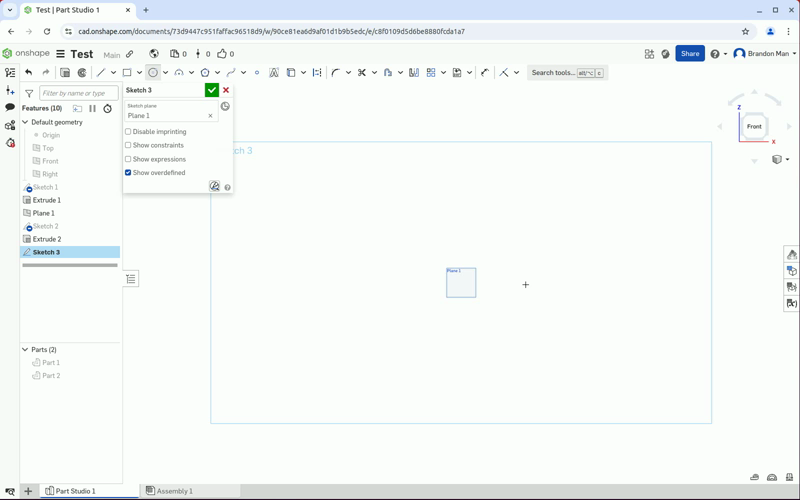
key_up(shift)
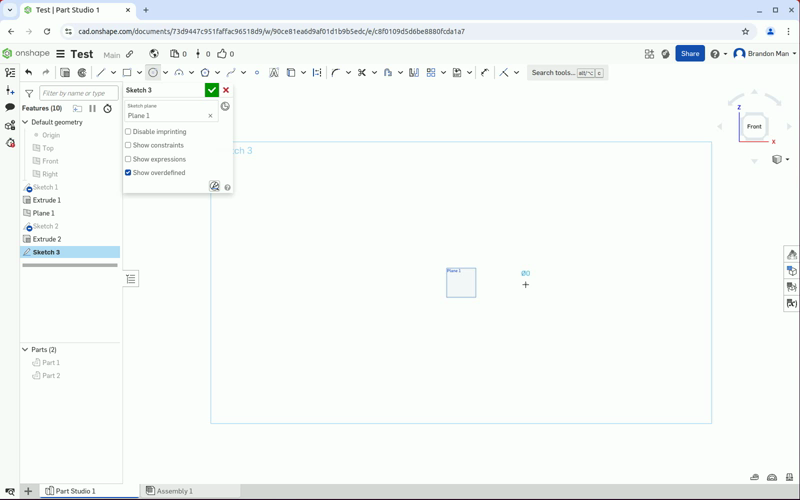
mouse_move(544, 284)
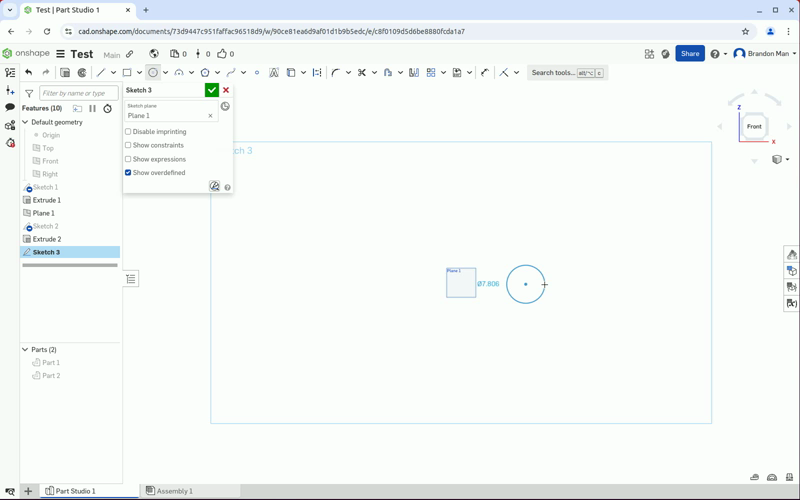
click(544, 284)
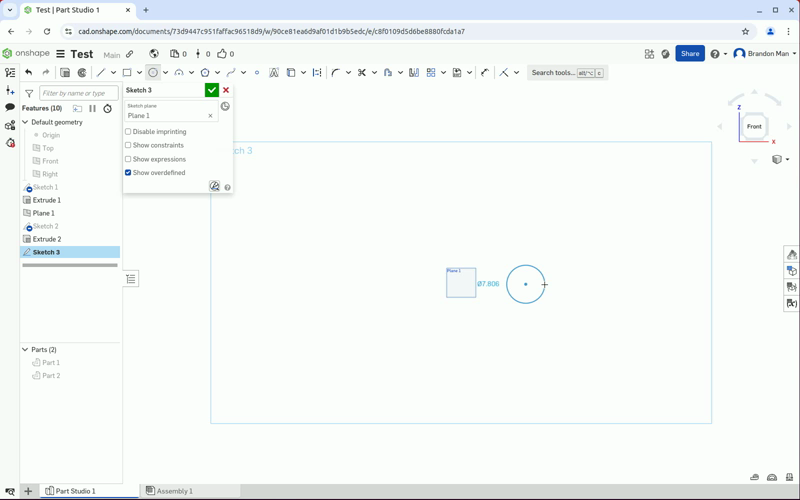
key(esc)
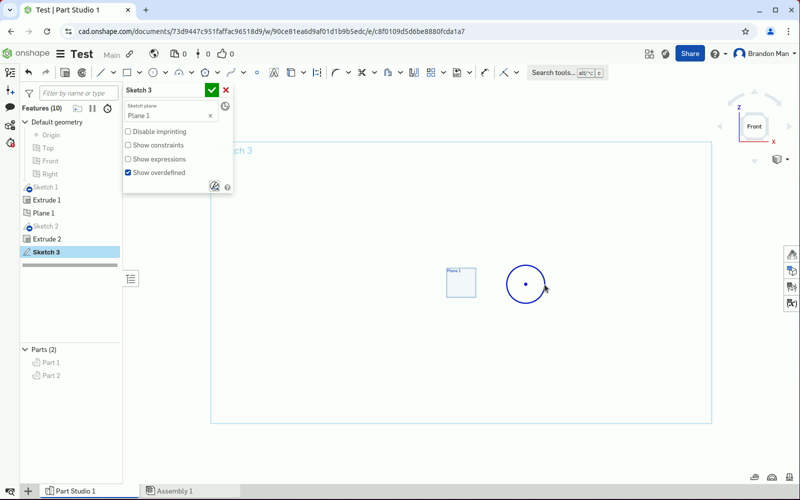
mouse_move(528, 284)
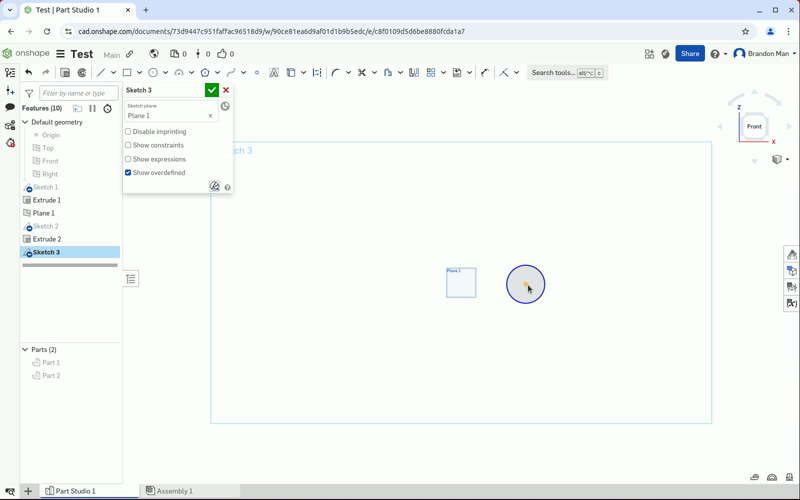
scroll(6)
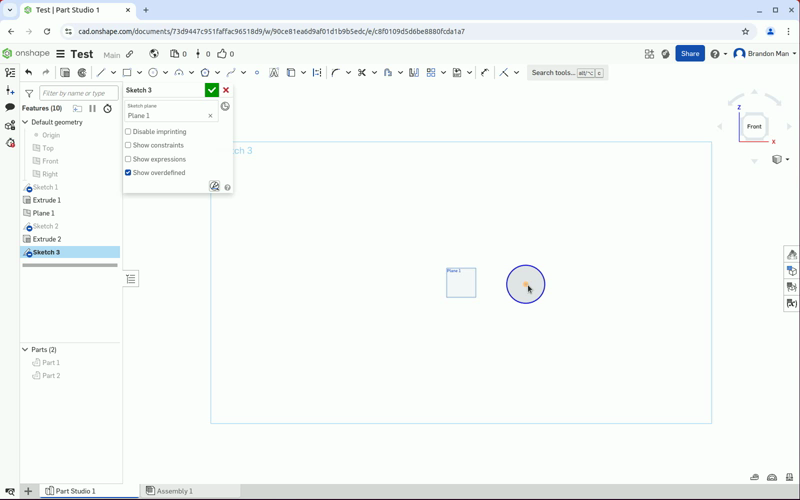
scroll(6)
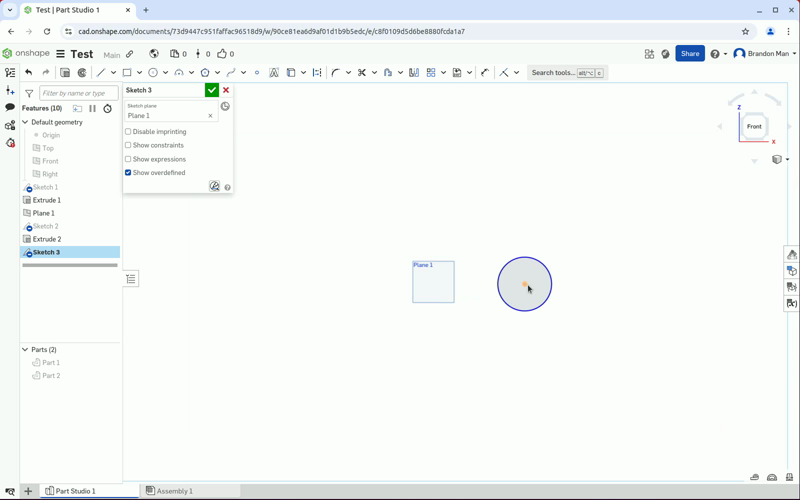
scroll(6)
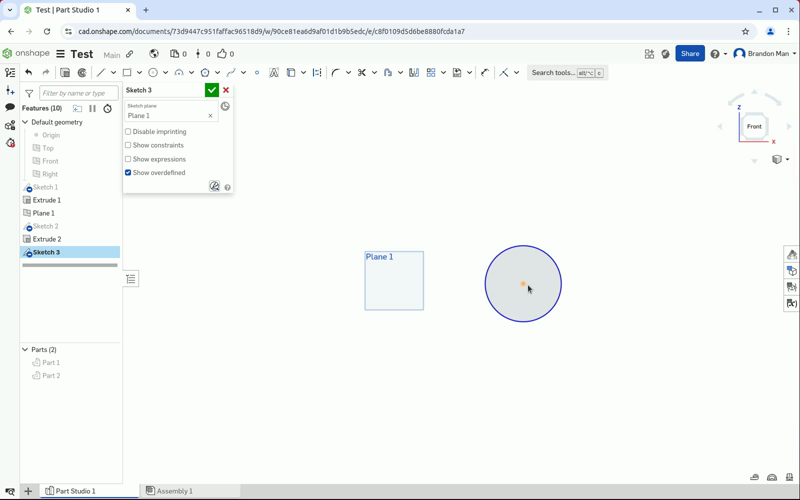
scroll(6)
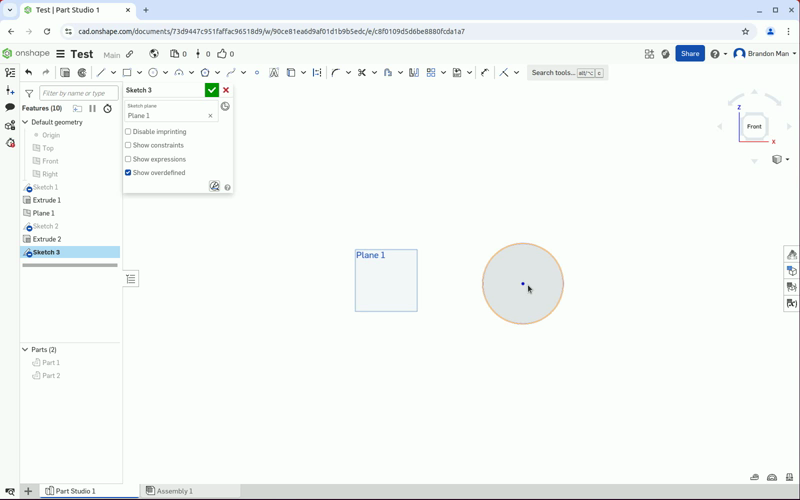
scroll(6)
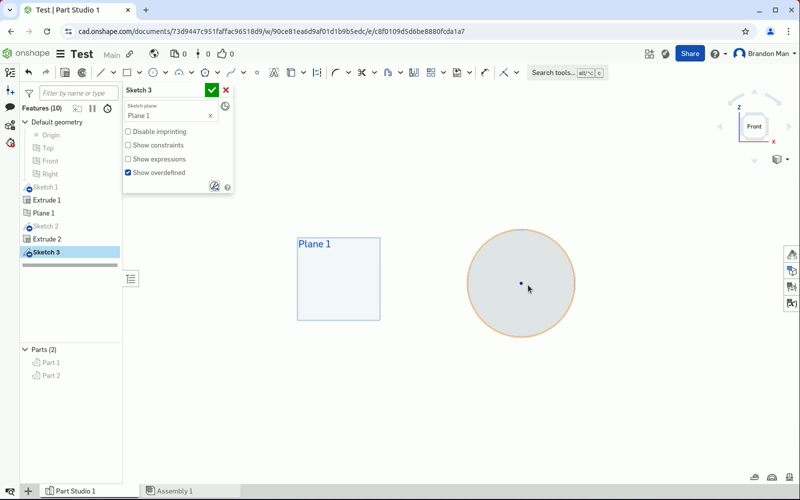
scroll(6)
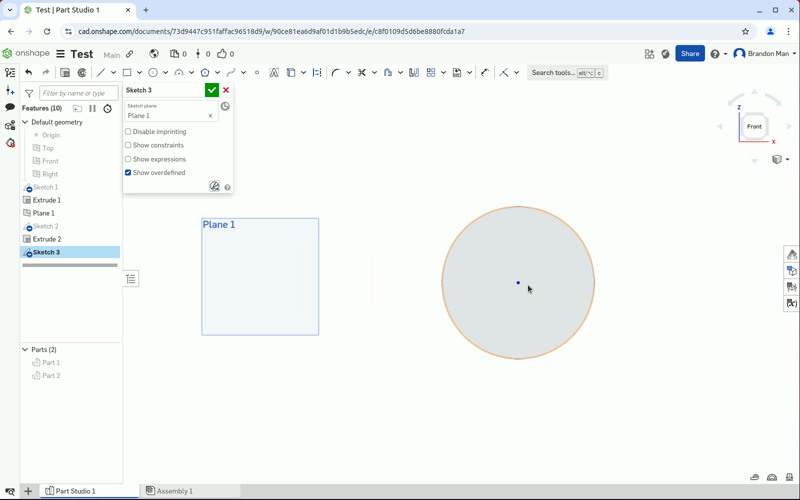
scroll(6)
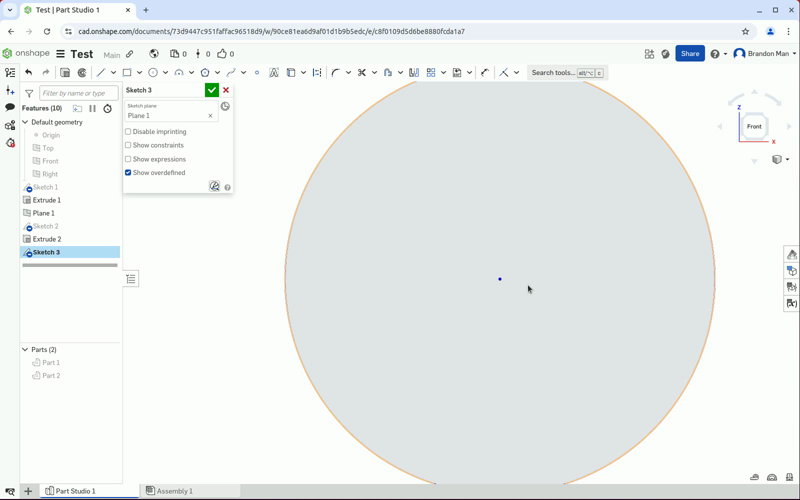
click(528, 284)
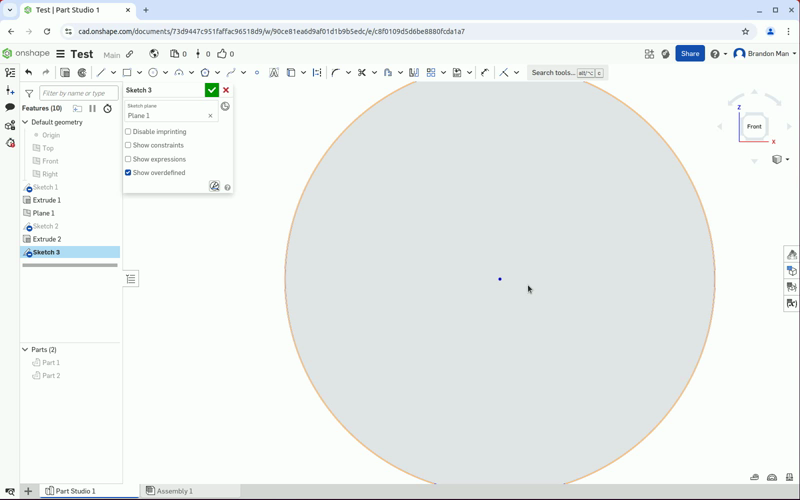
scroll(-6)
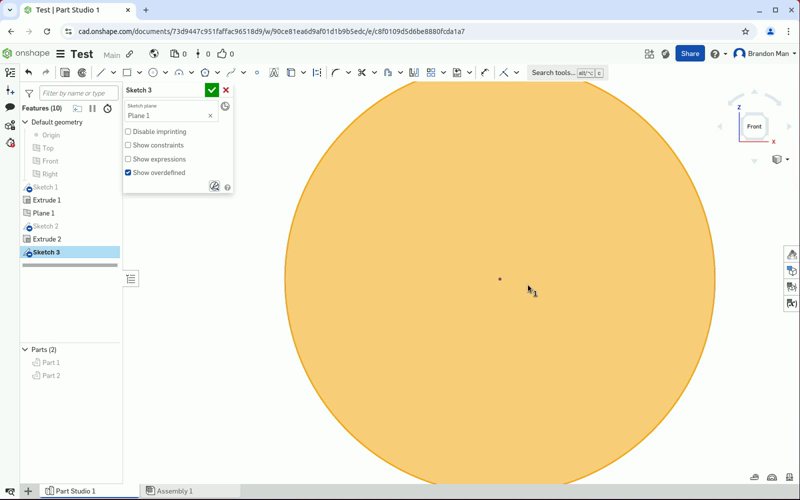
scroll(-6)
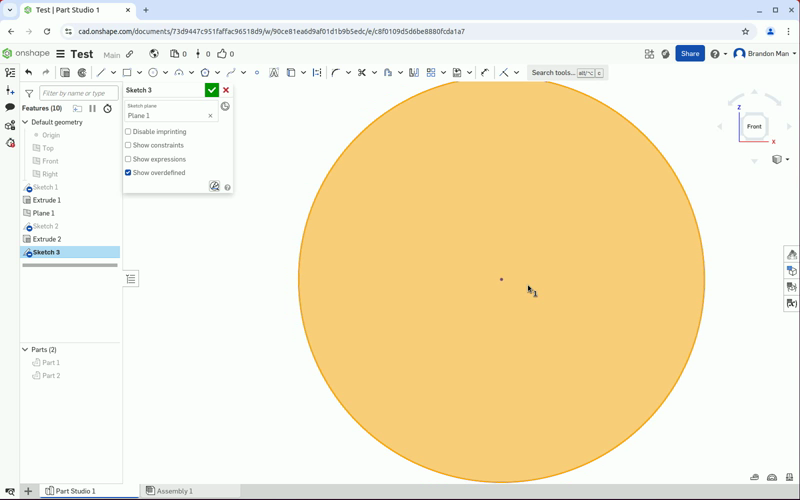
scroll(-6)
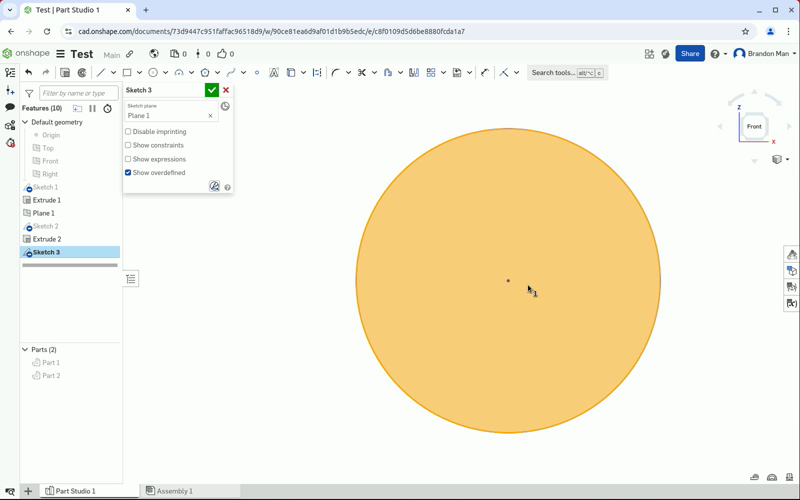
scroll(-6)
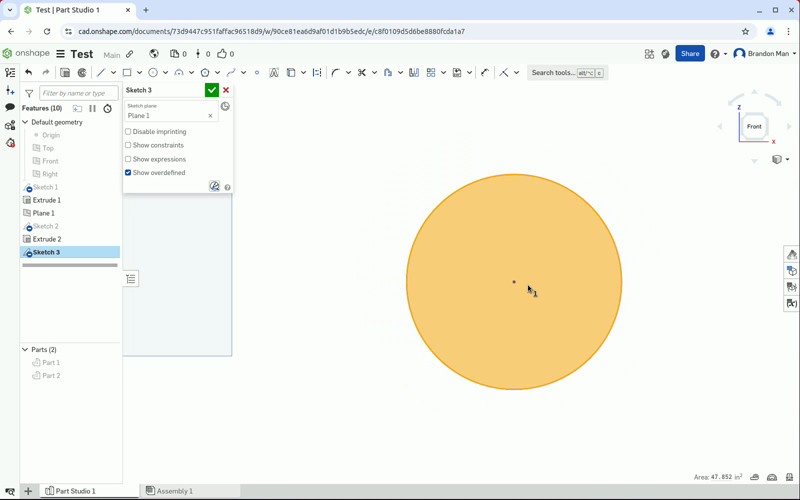
scroll(-6)
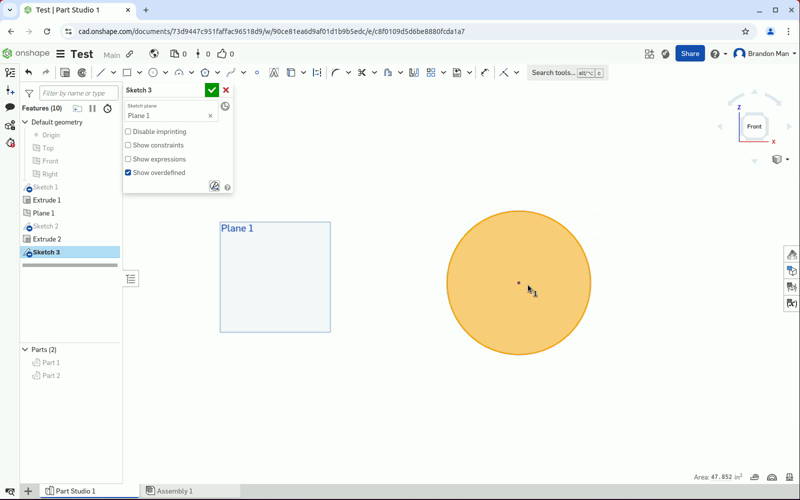
scroll(-6)
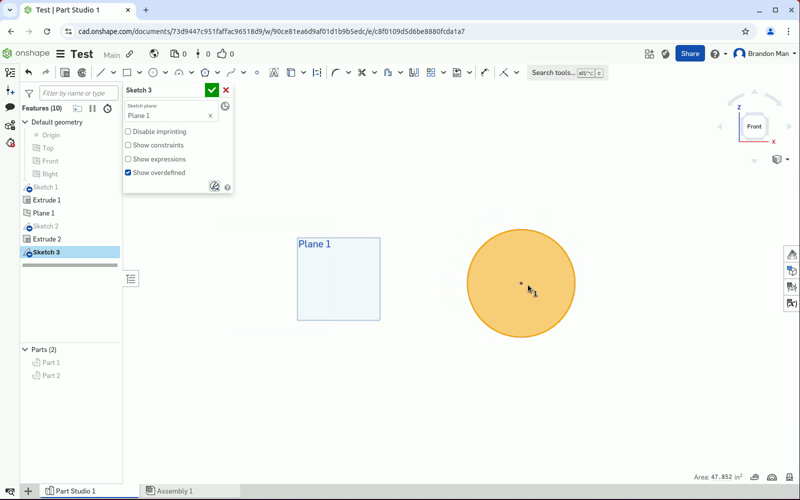
scroll(-6)
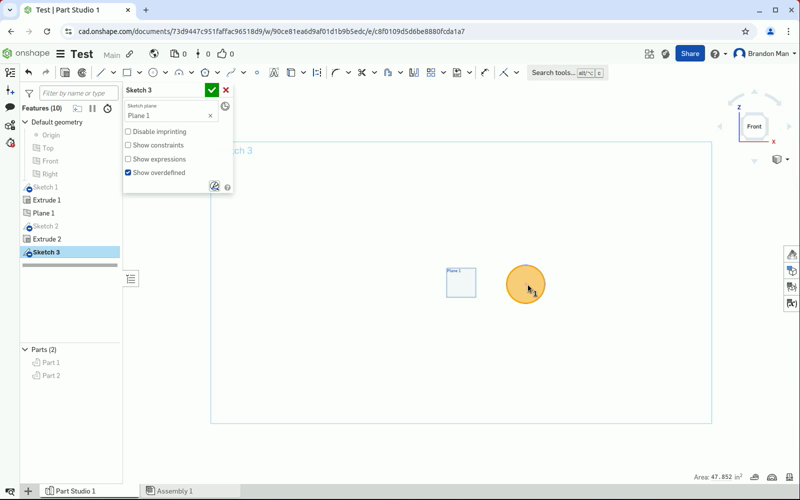
mouse_move(73, 352)
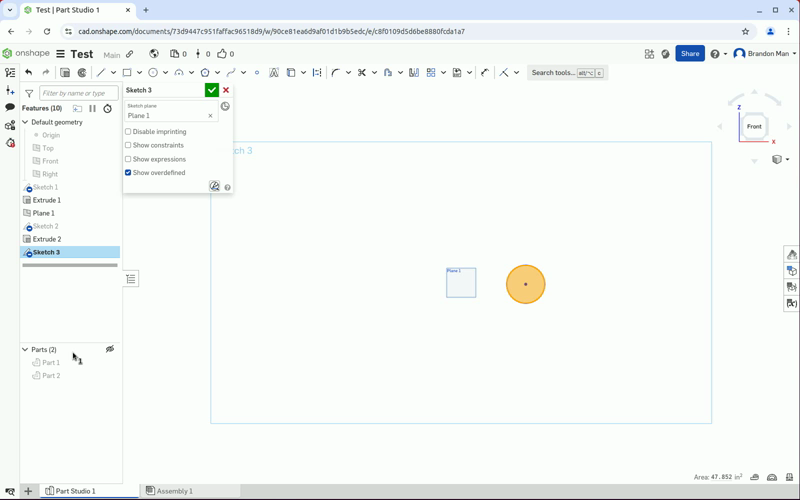
key(shift+y)
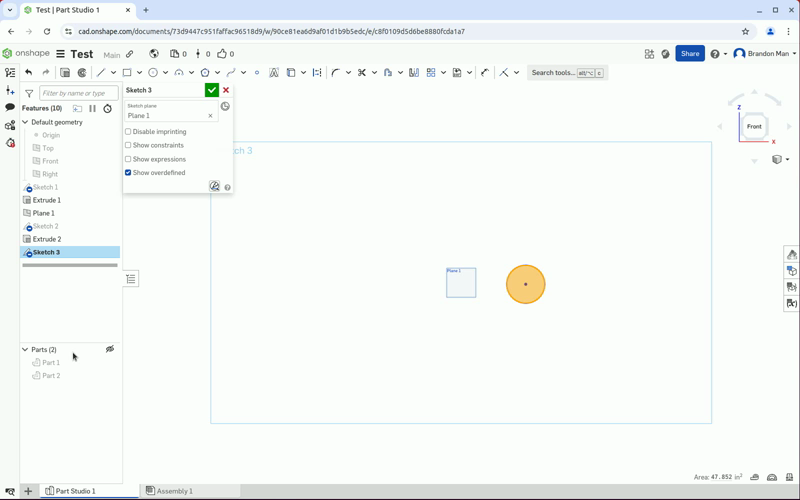
key(shift+e)
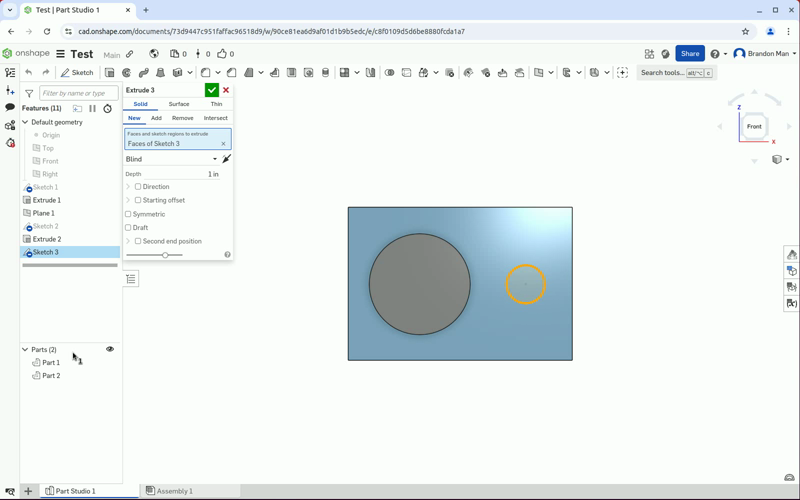
mouse_move(143, 106)
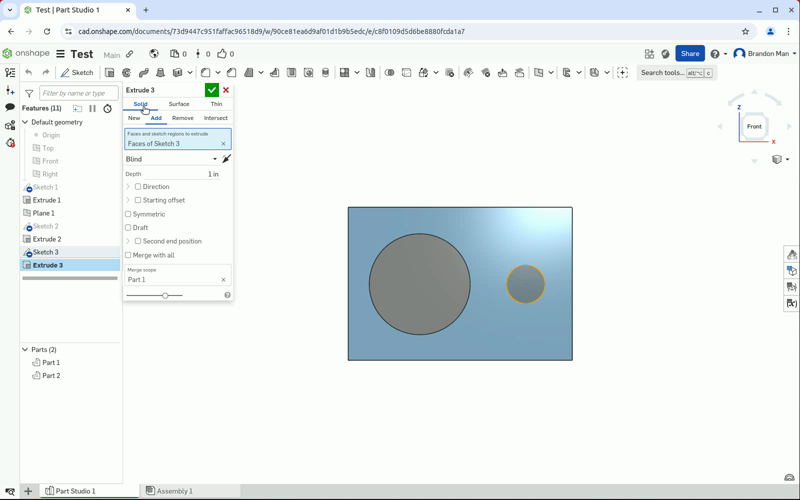
click(143, 106)
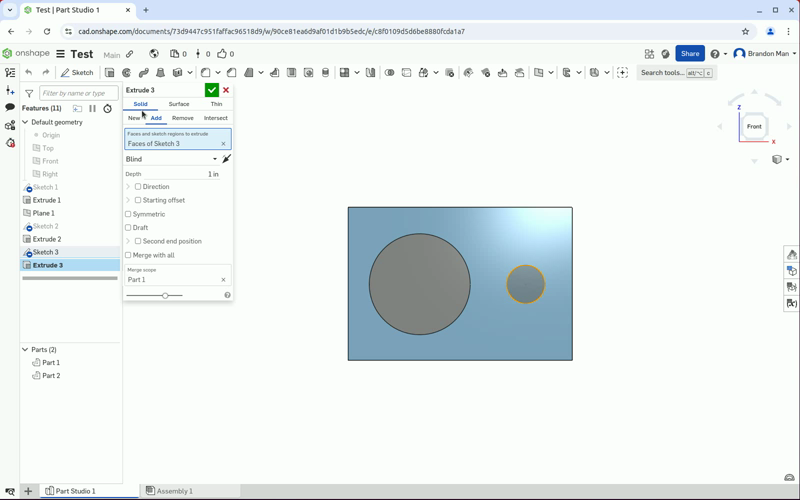
mouse_move(137, 120)
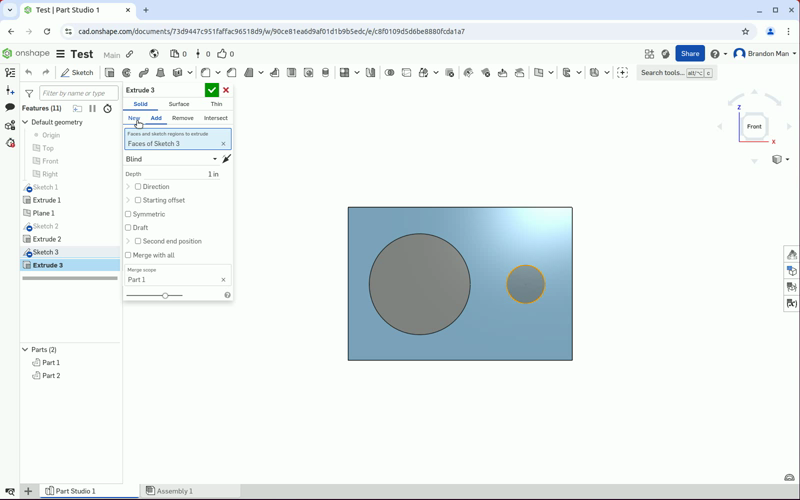
click(137, 120)
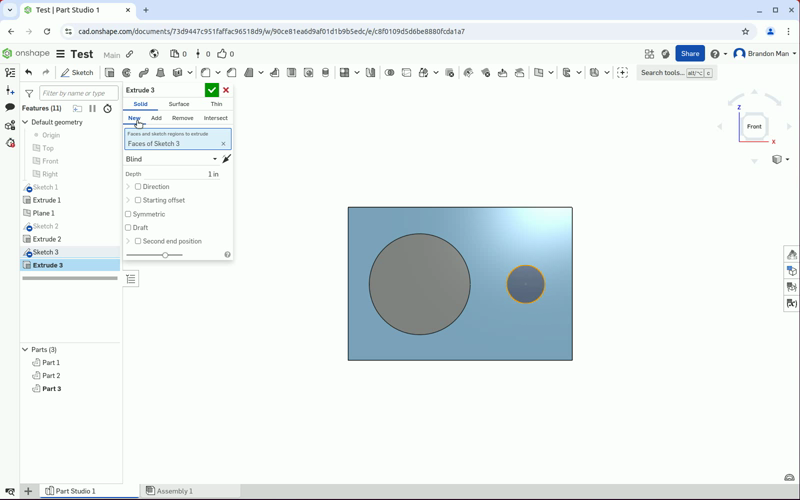
key(tab, 4)
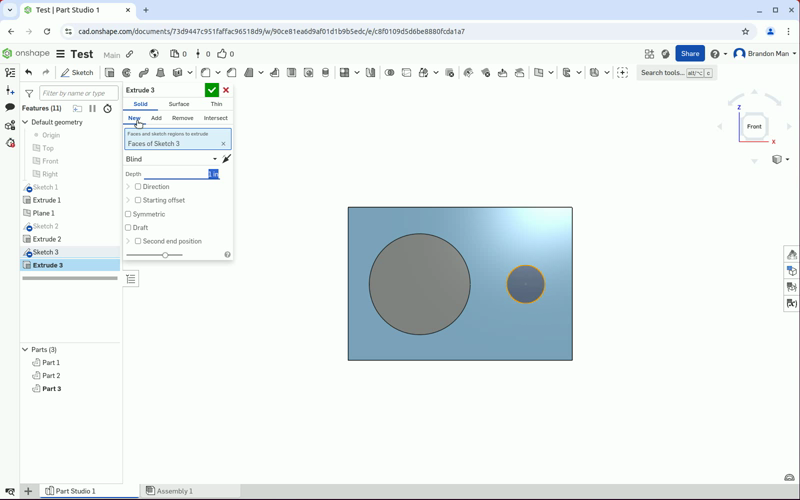
text(2.407)
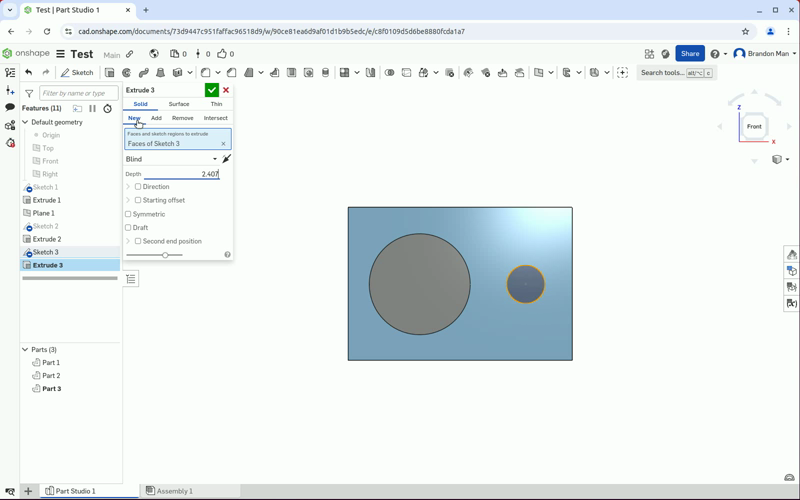
key(enter)
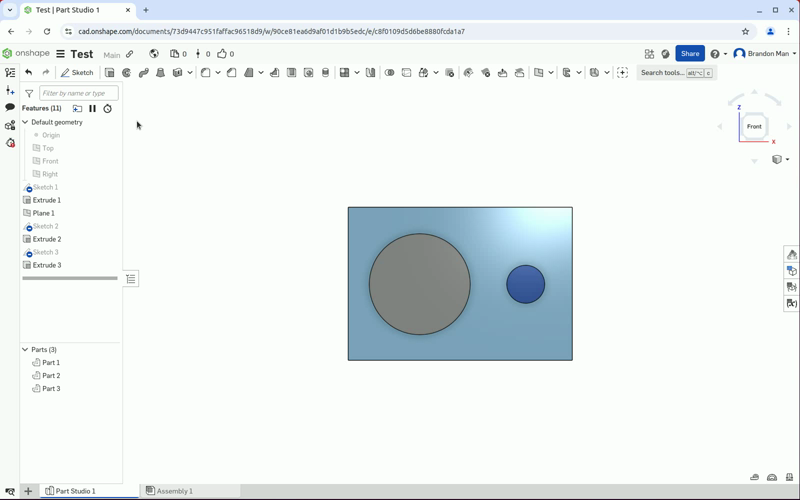
key(shift+h)
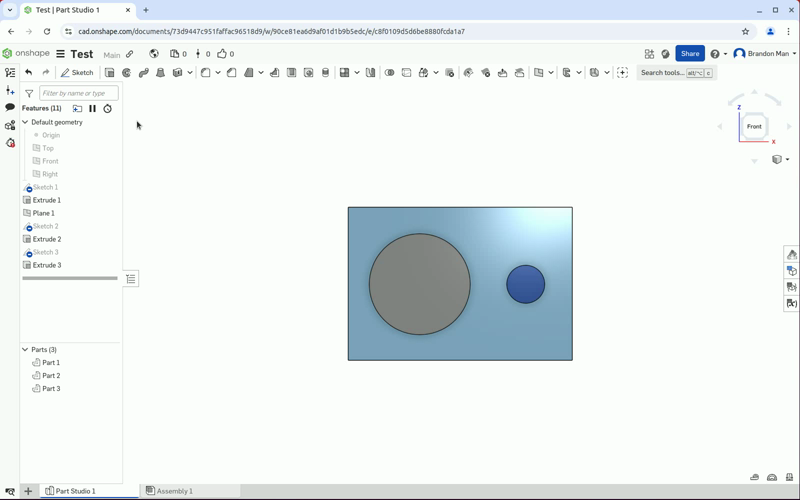
key(shift+h)
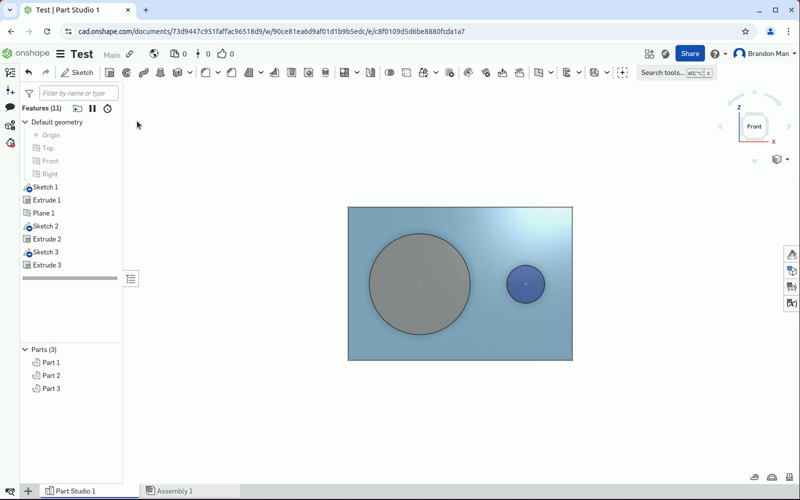
key(shift+7)
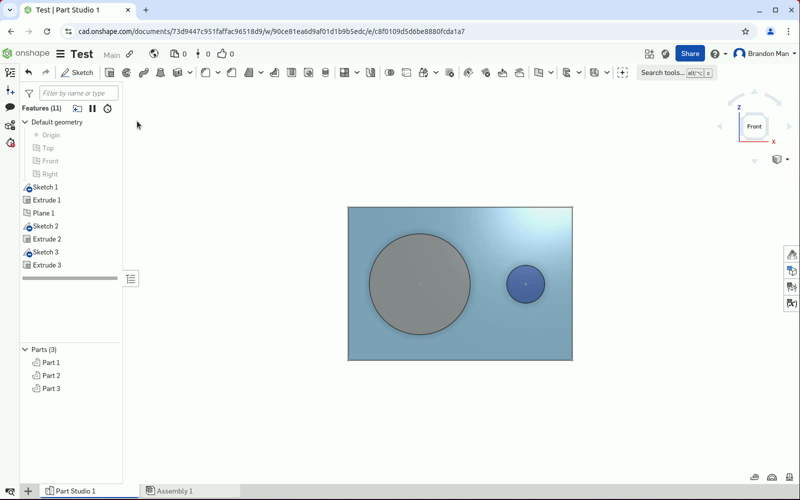
key(left, 2)
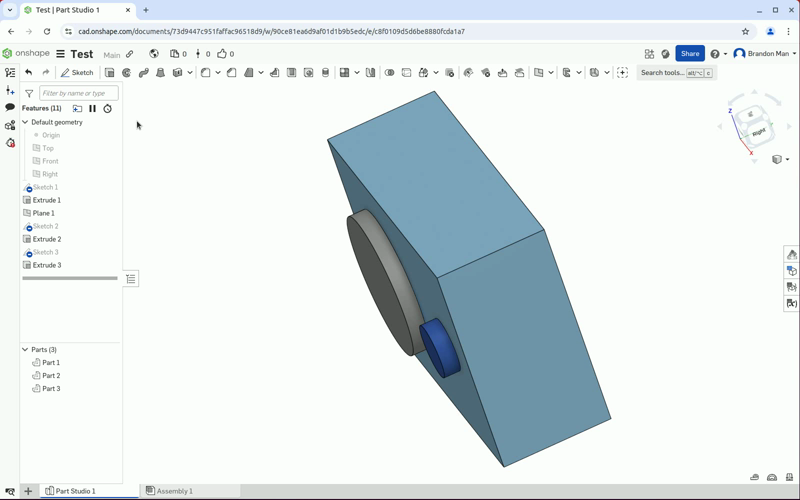
key(down, 2)
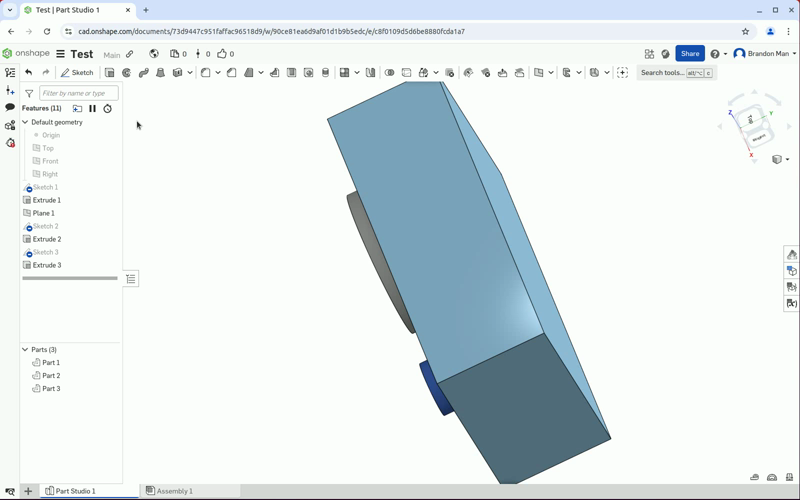
key(up, 2)
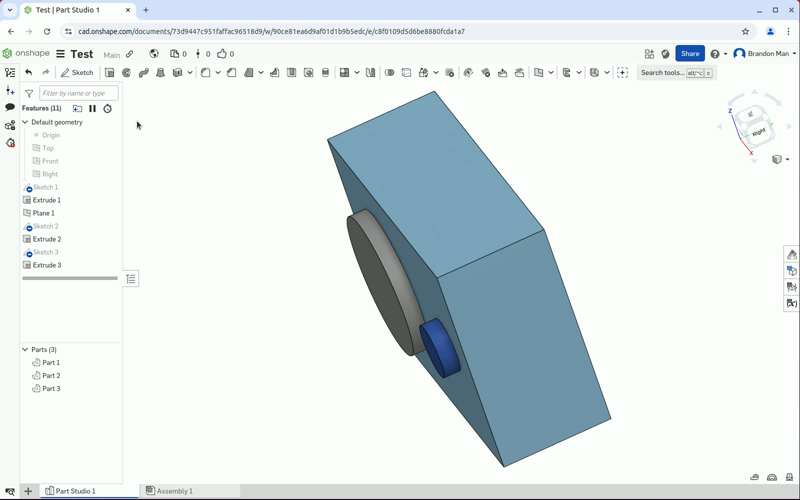
key(right, 2)
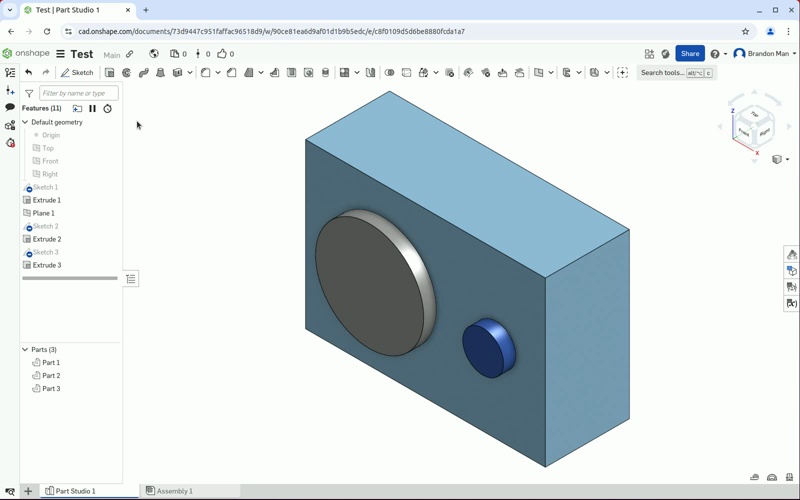
mouse_move(73, 189)
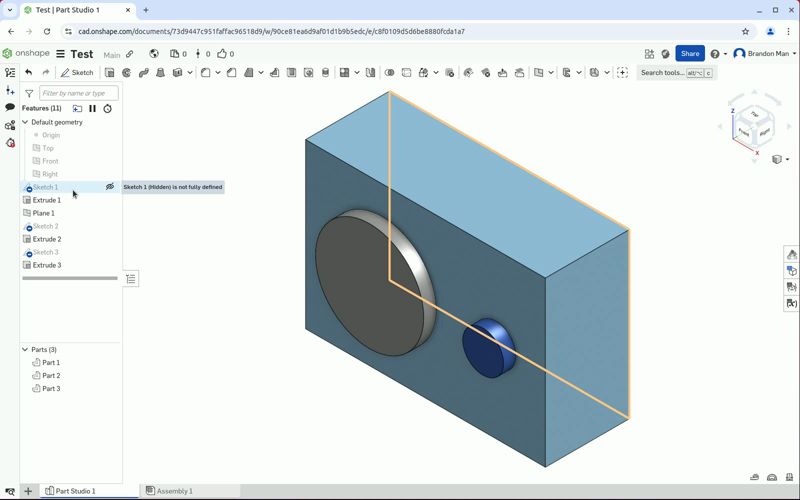
click(73, 189)